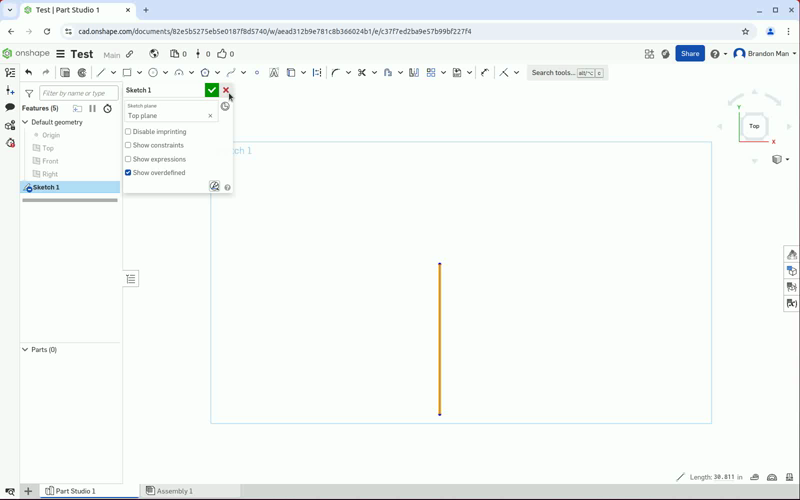
key(shift+h)
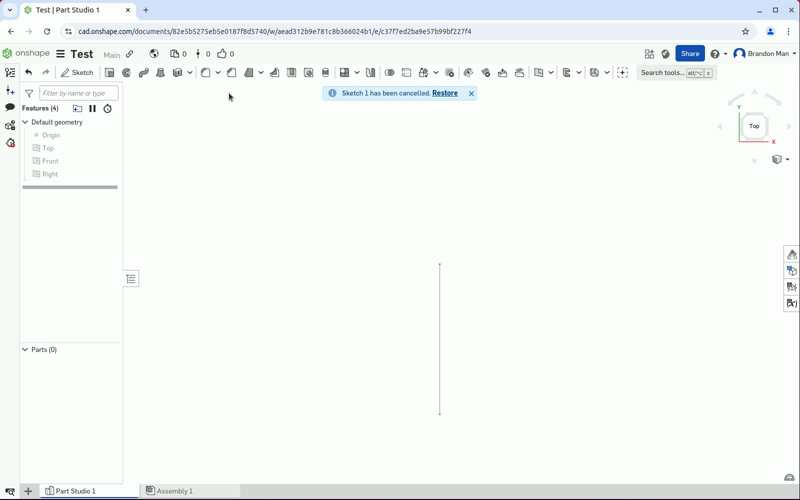
mouse_move(73, 352)
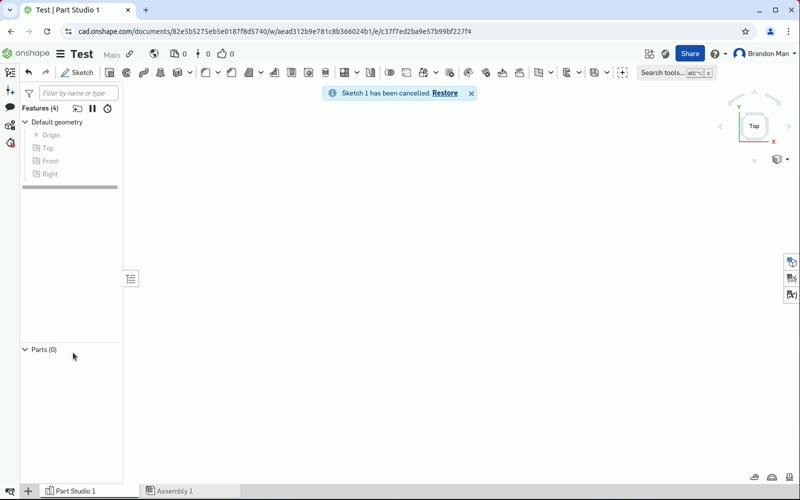
key(y)
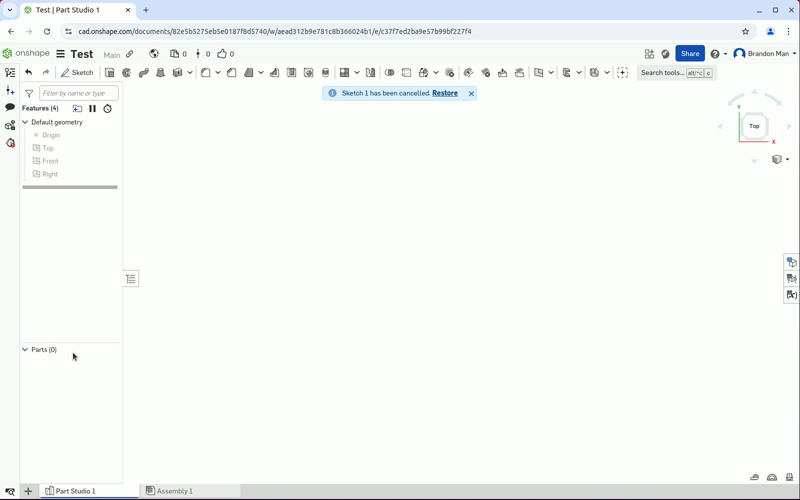
key(shift+p)
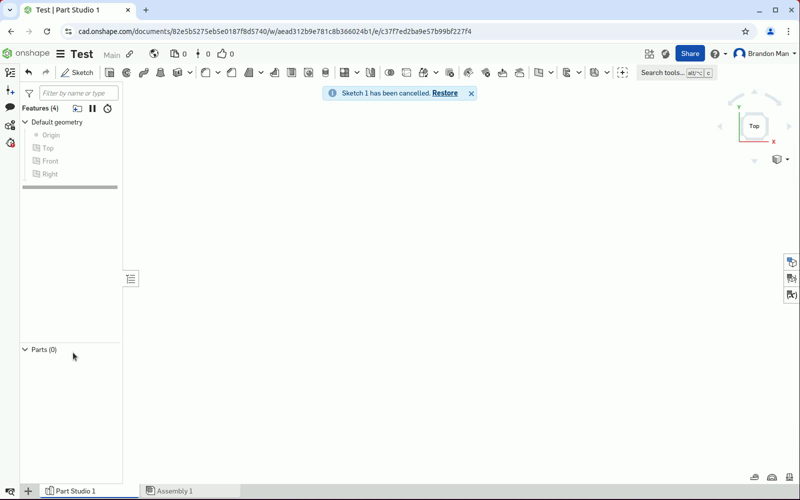
key(space)
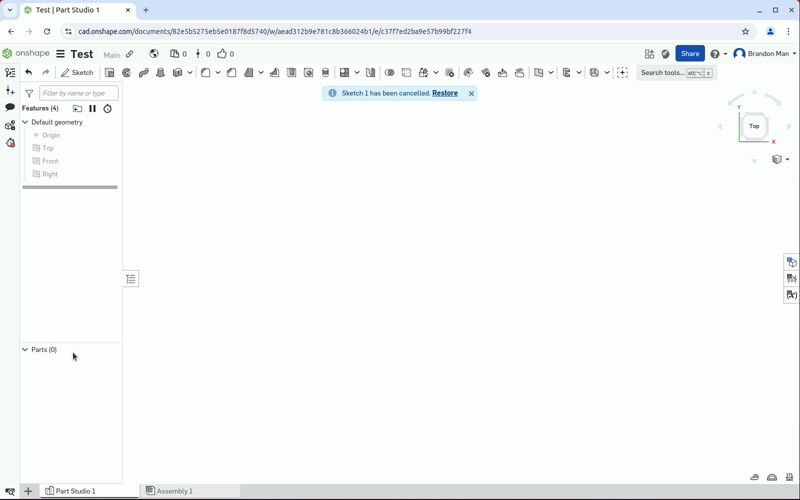
key_down(shift)
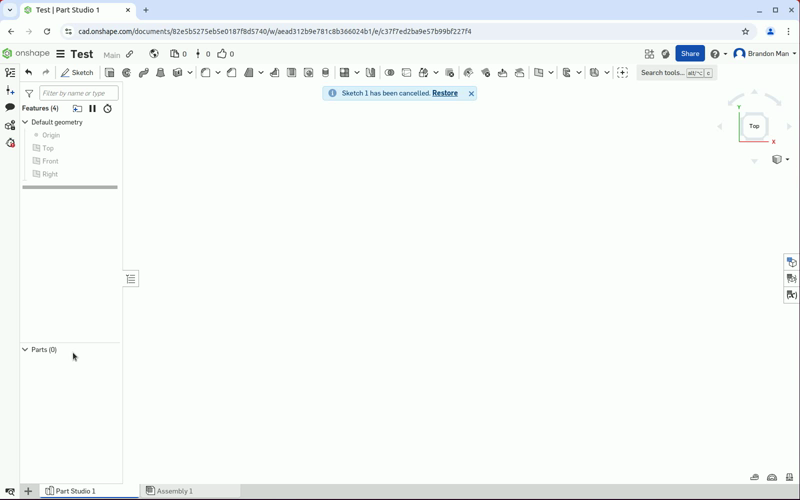
key(up)
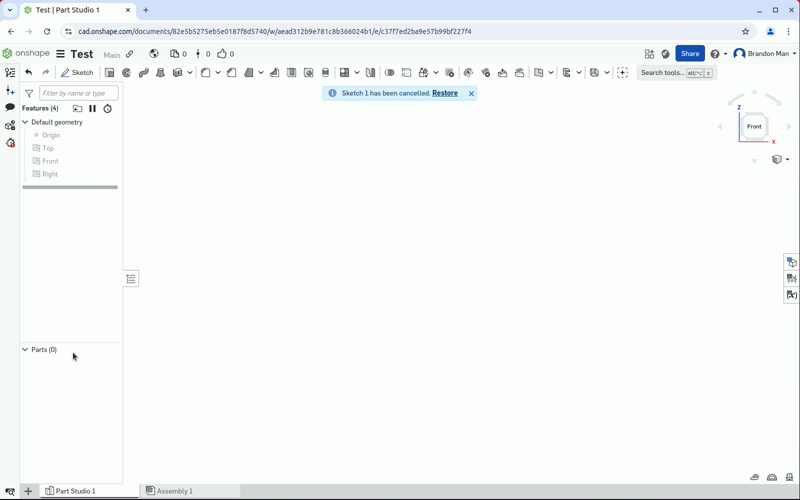
key_up(shift)
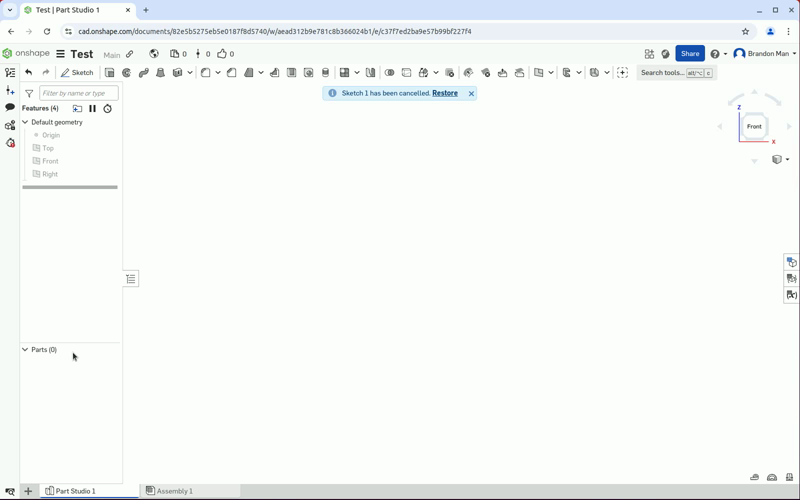
mouse_move(73, 352)
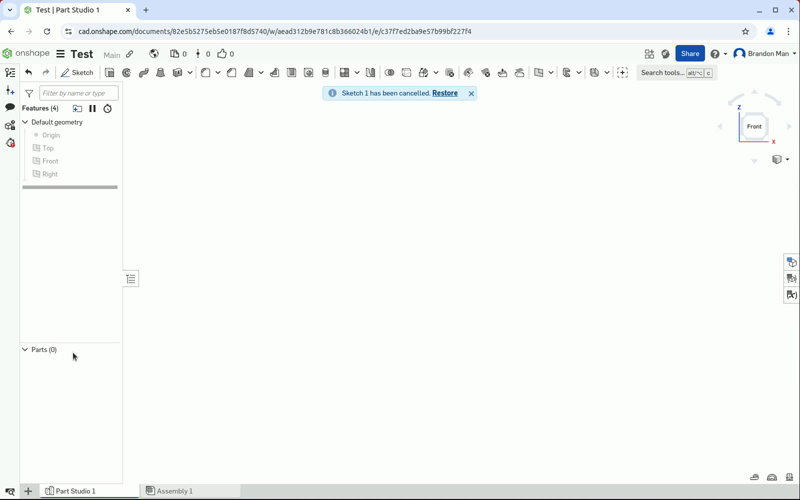
key(shift+y)
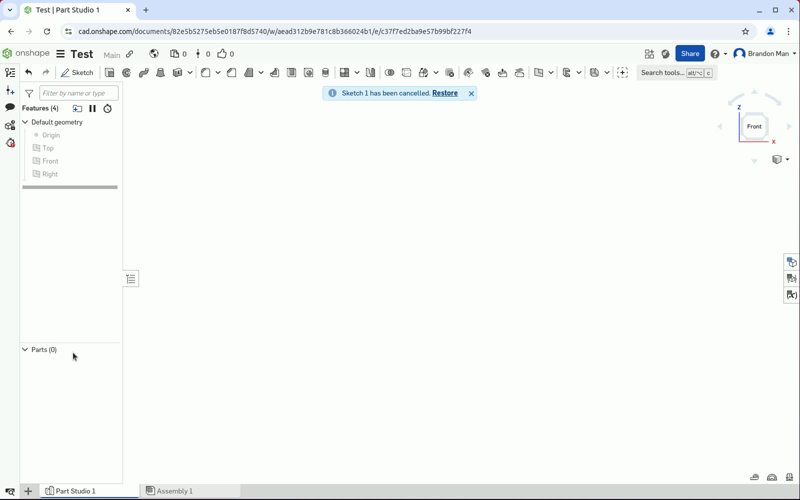
key(shift+s)
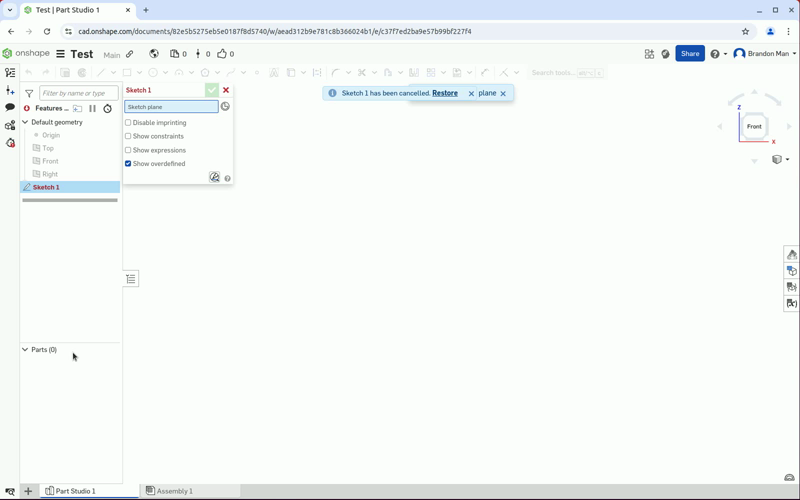
mouse_move(73, 163)
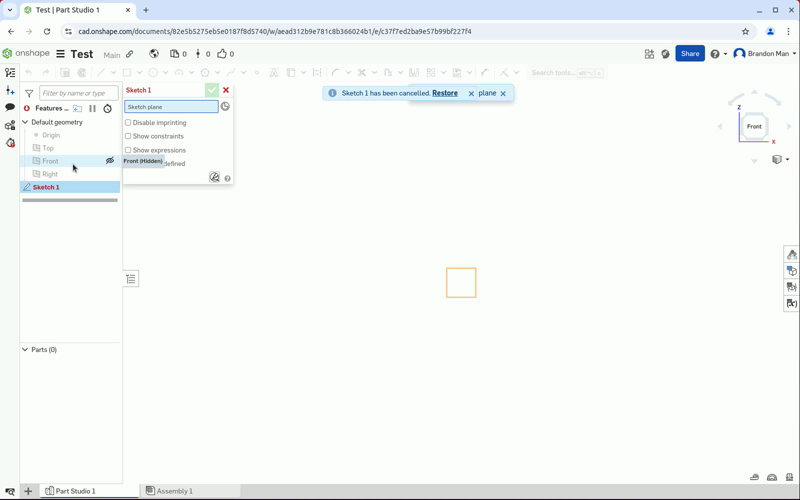
click(73, 163)
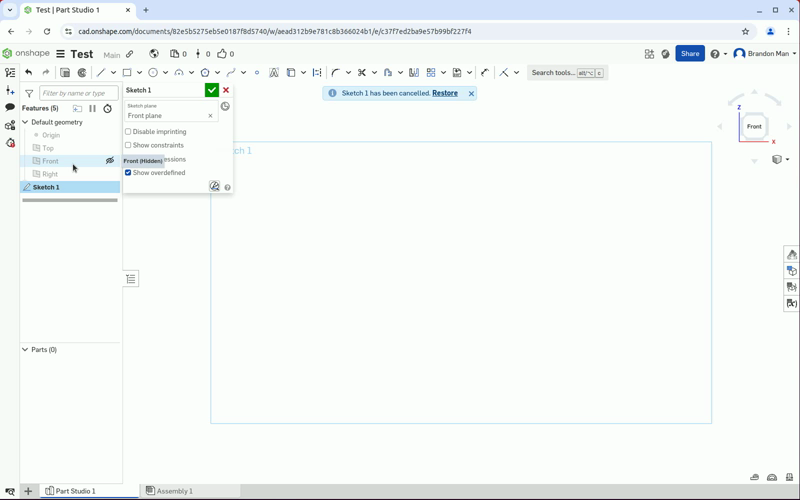
mouse_move(73, 352)
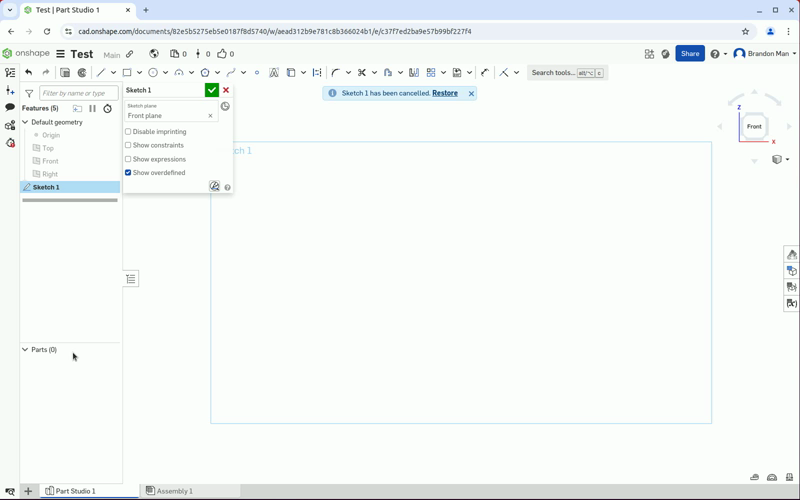
key(y)
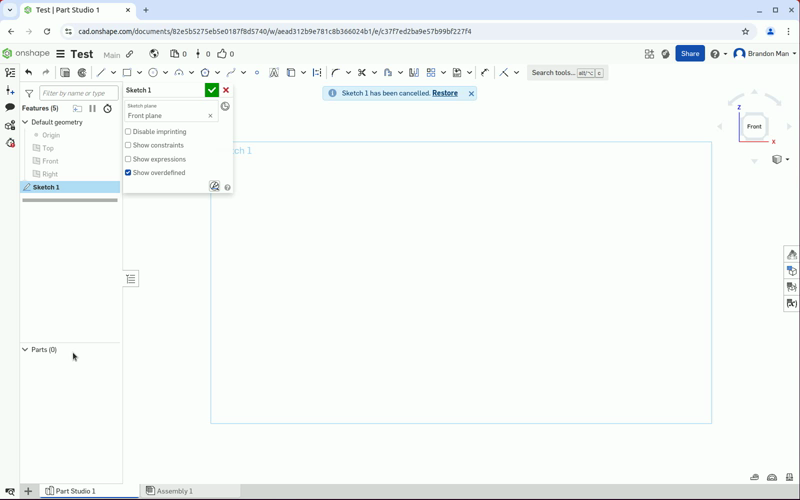
key(l)
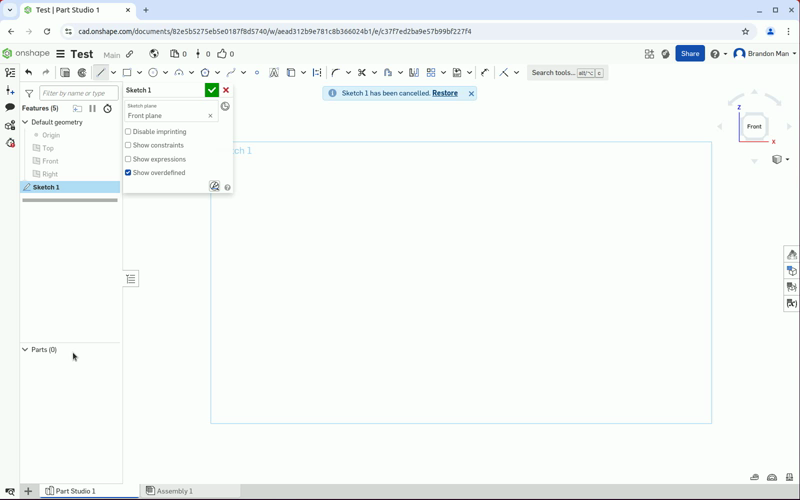
key_down(shift)
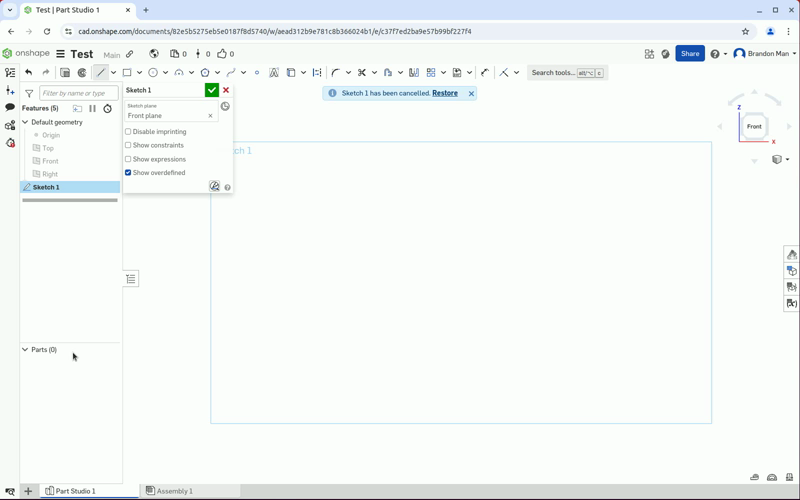
mouse_move(386, 321)
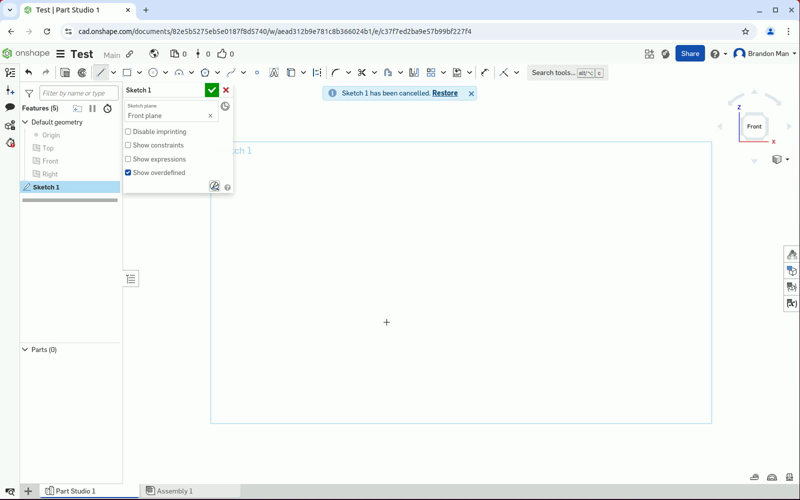
click(386, 321)
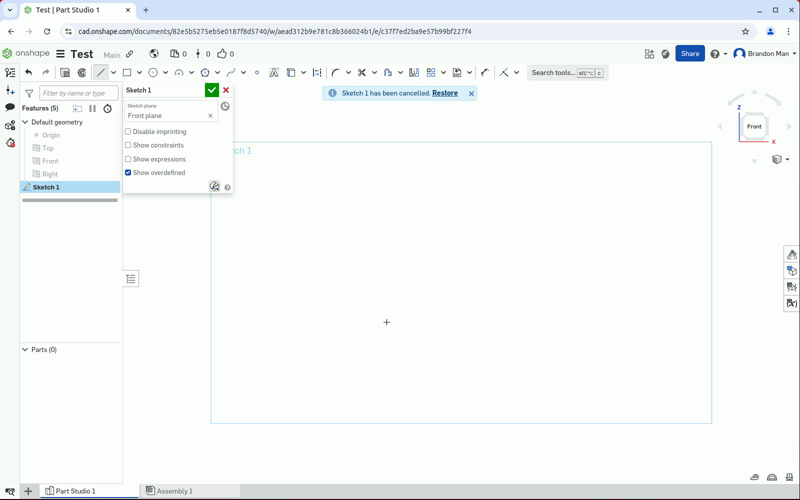
key_up(shift)
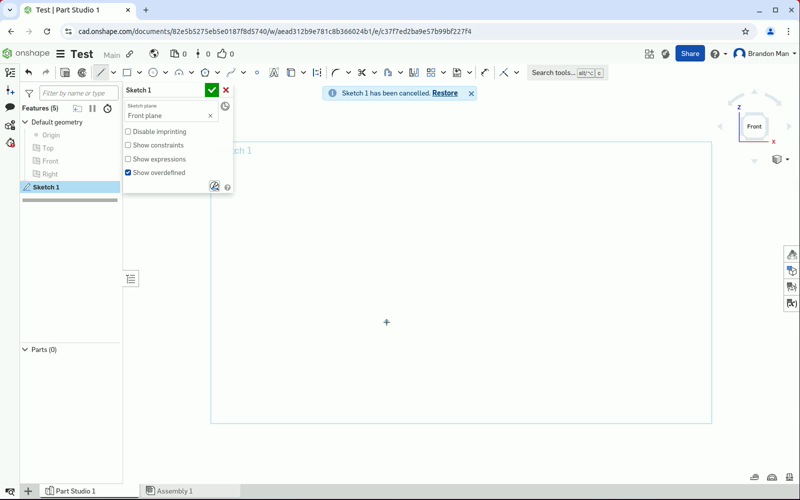
key_down(shift)
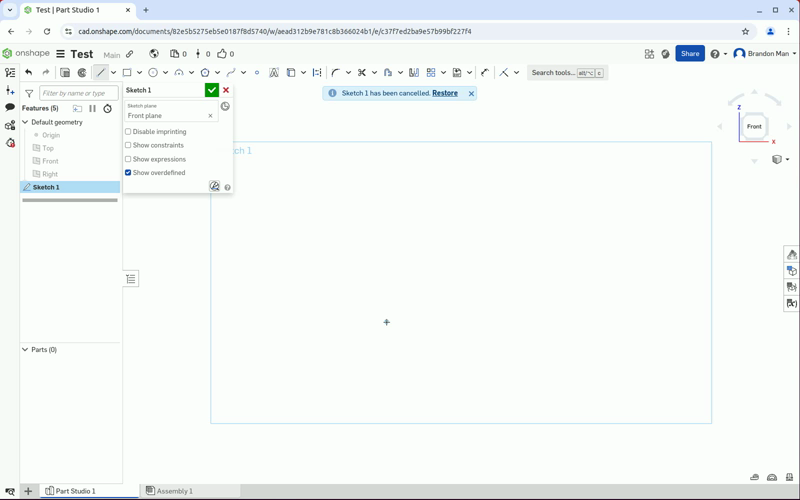
mouse_move(460, 321)
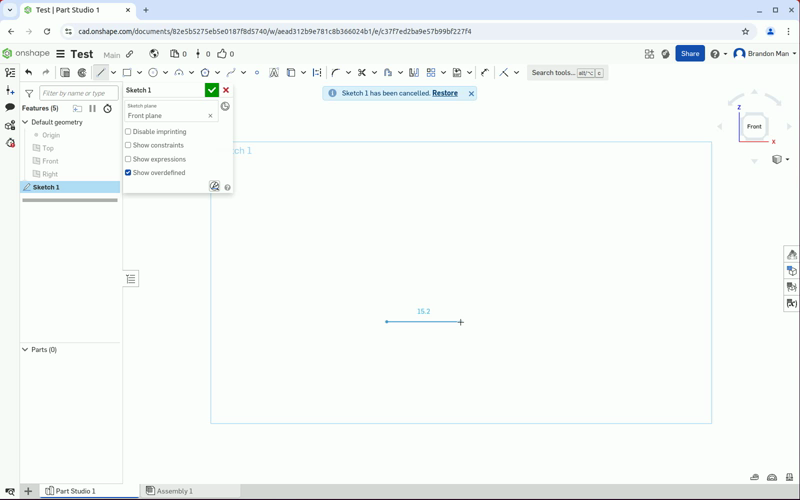
click(460, 321)
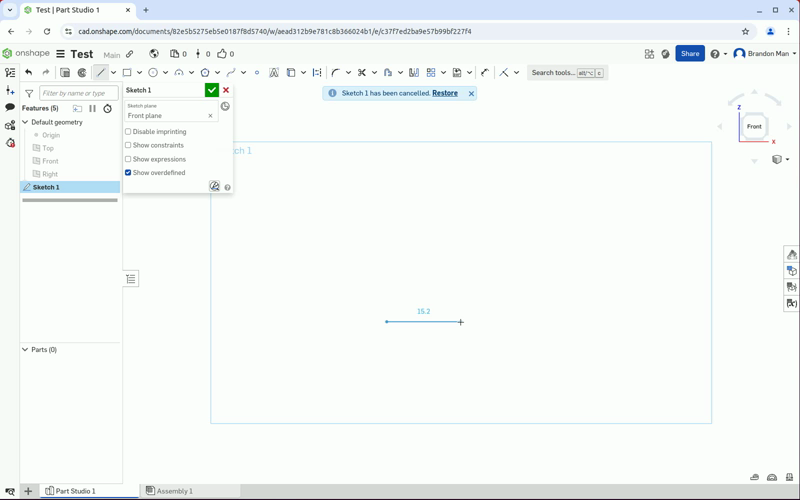
key_up(shift)
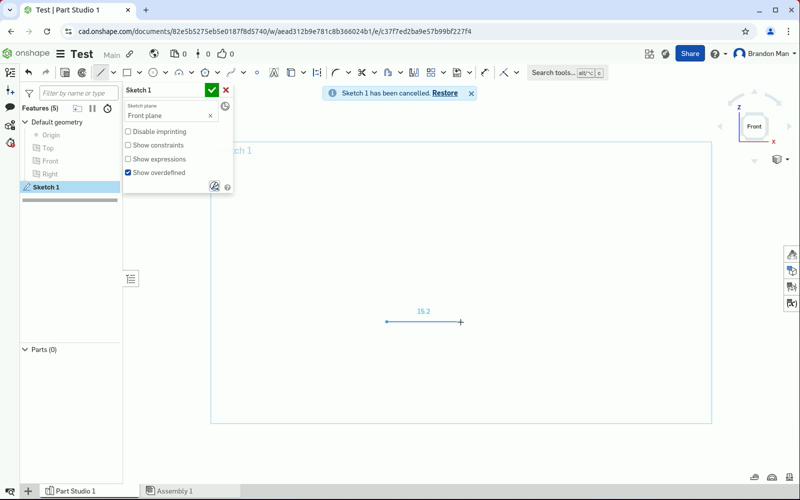
key_down(shift)
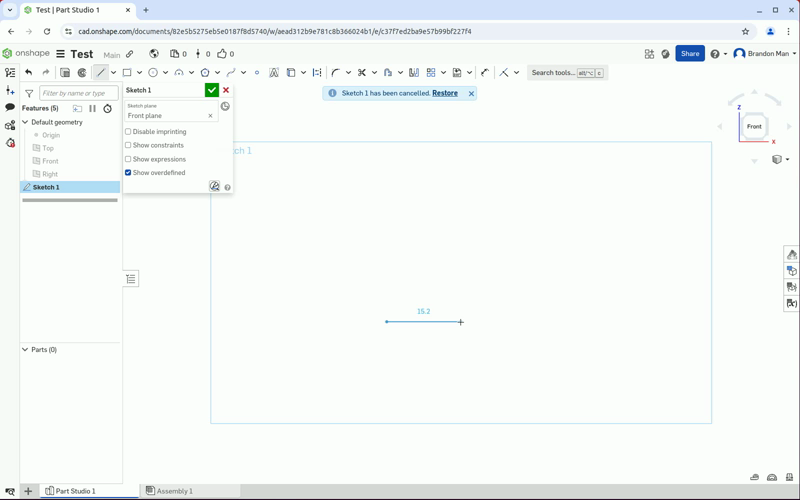
mouse_move(460, 242)
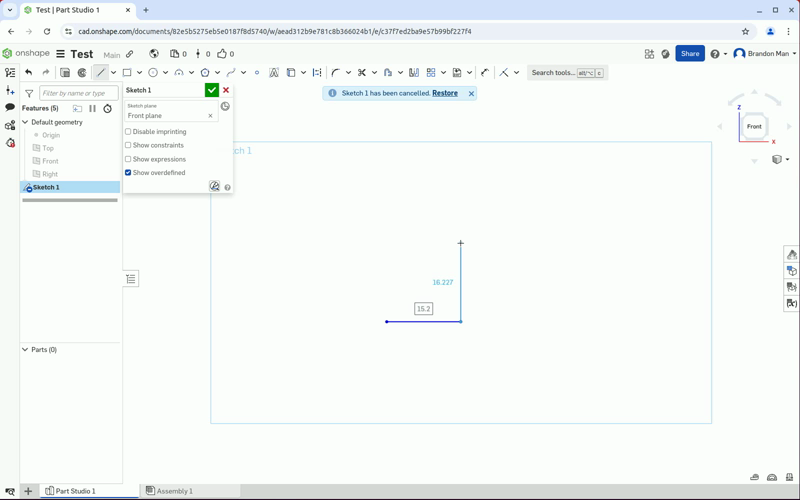
click(460, 242)
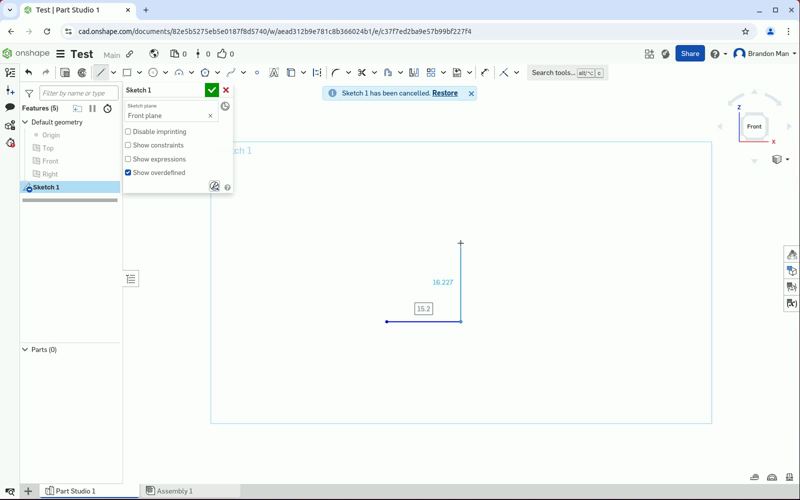
key_up(shift)
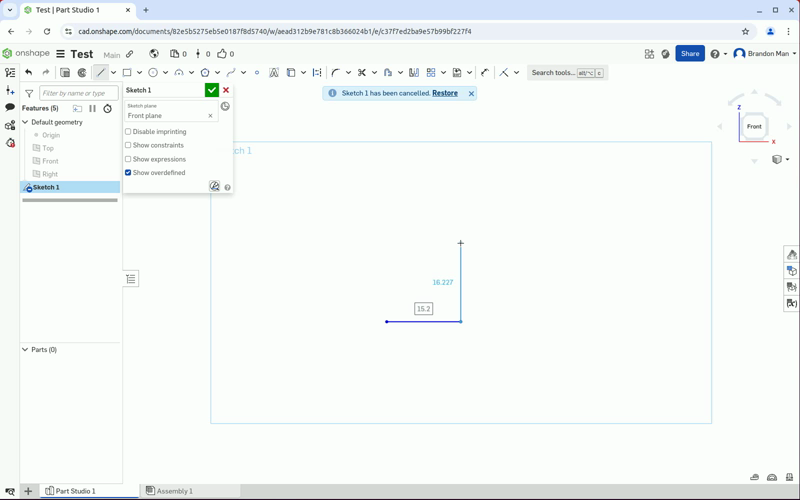
key_down(shift)
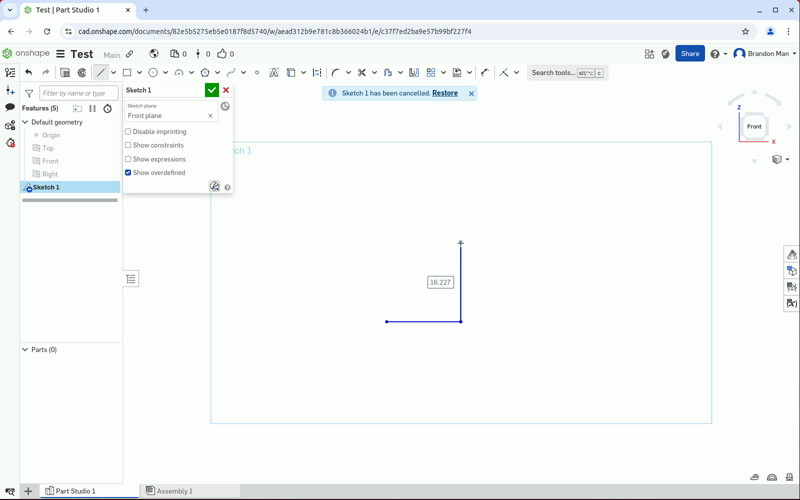
mouse_move(386, 242)
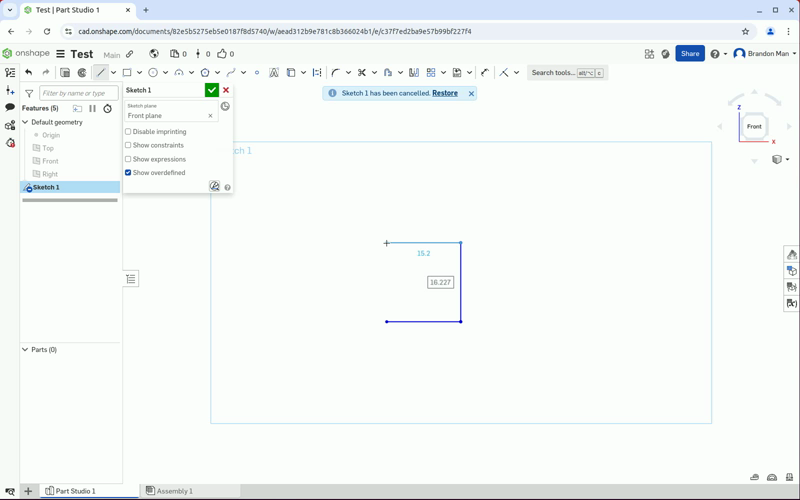
click(386, 242)
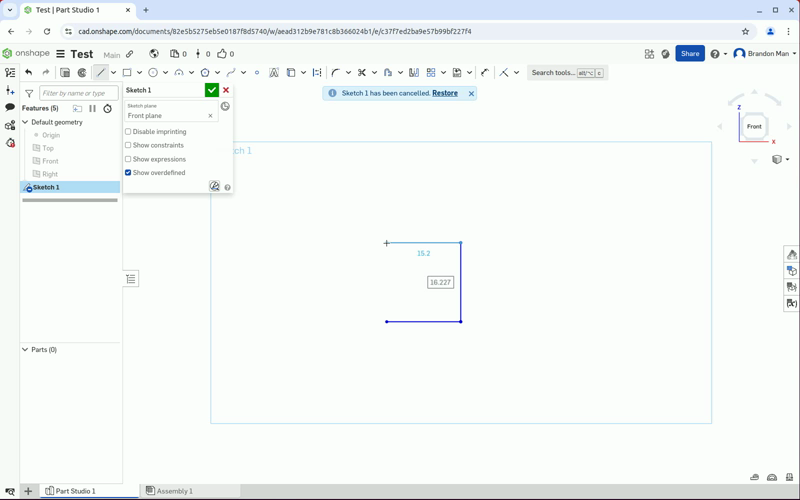
key_up(shift)
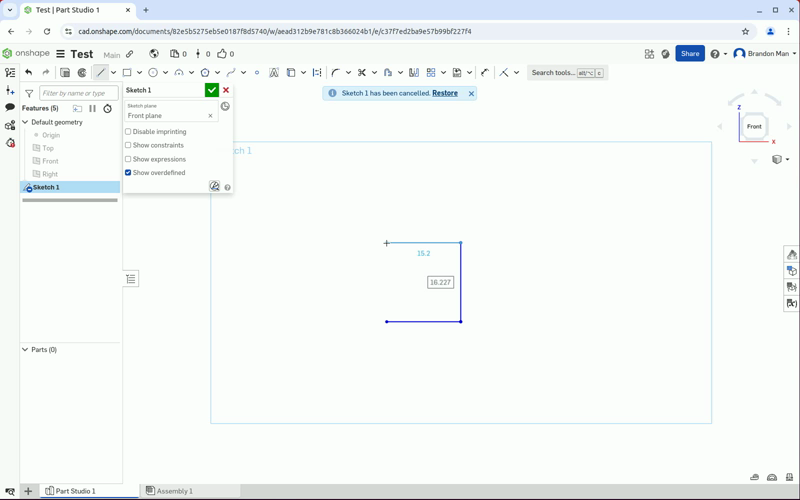
key(esc)
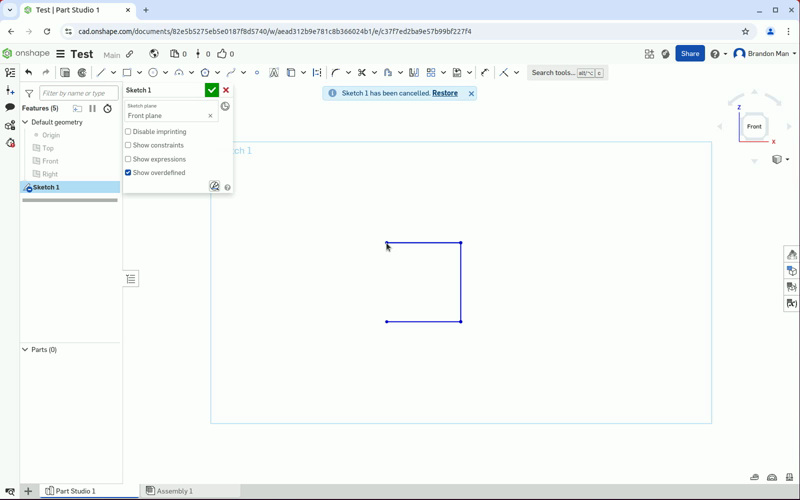
key(a)
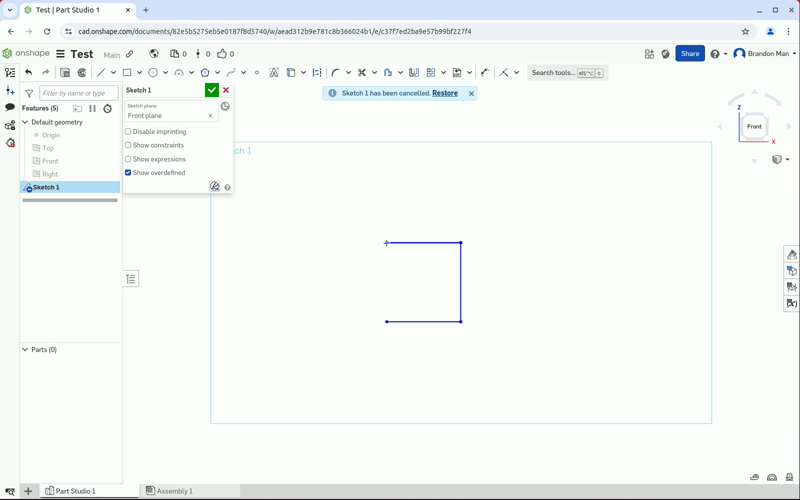
mouse_move(386, 242)
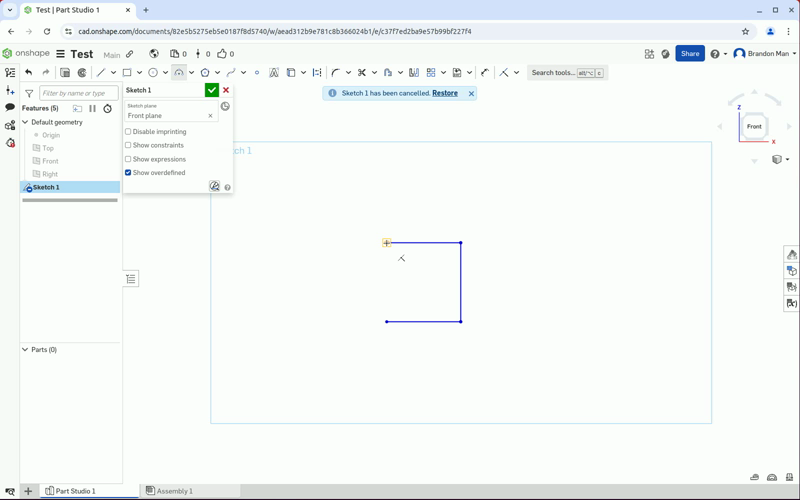
click(386, 242)
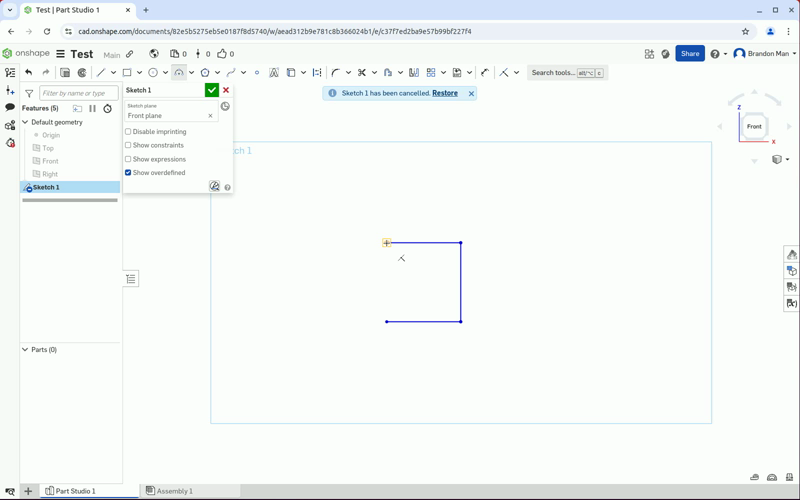
mouse_move(386, 321)
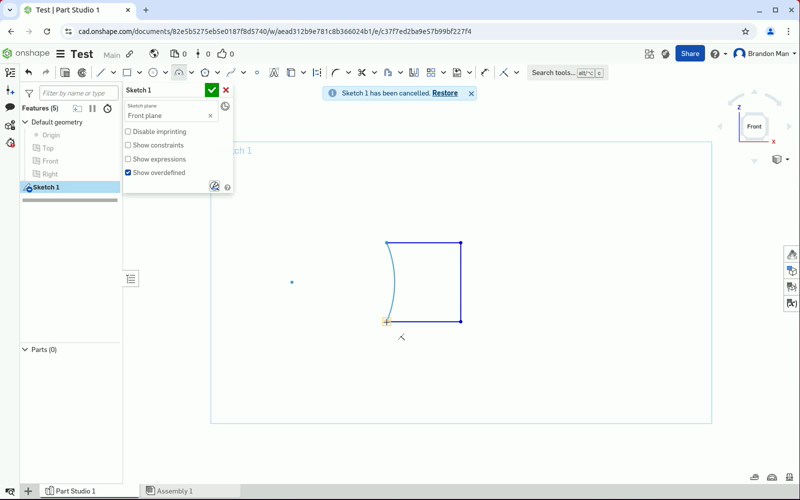
click(386, 321)
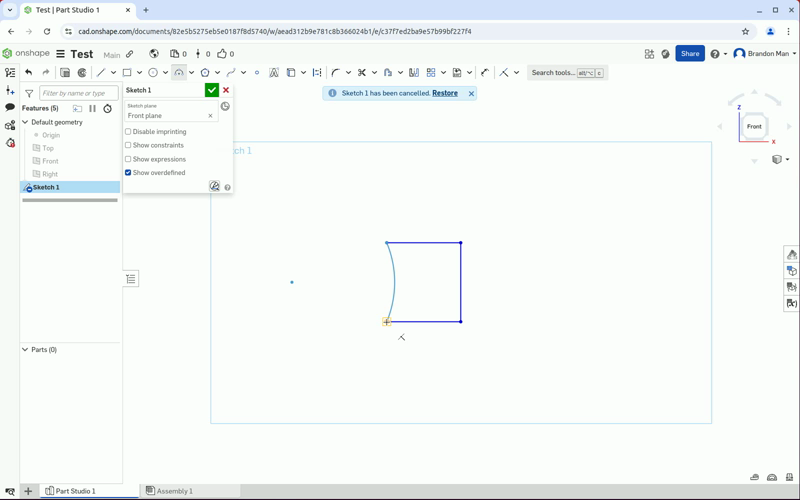
key_down(shift)
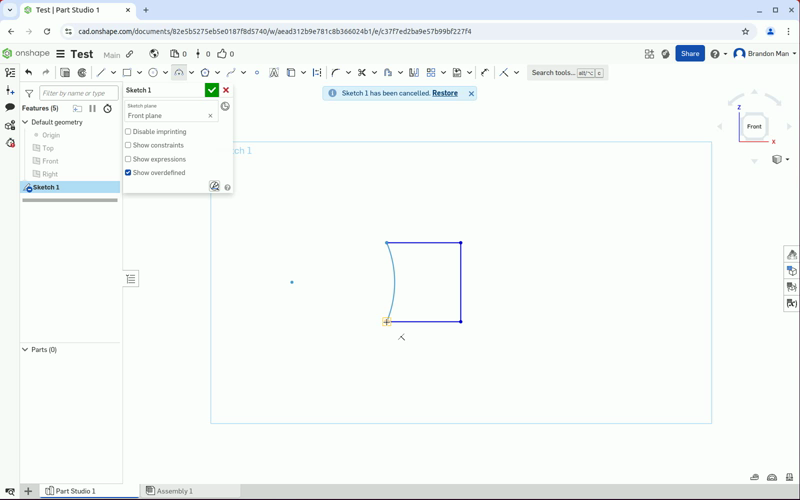
mouse_move(347, 282)
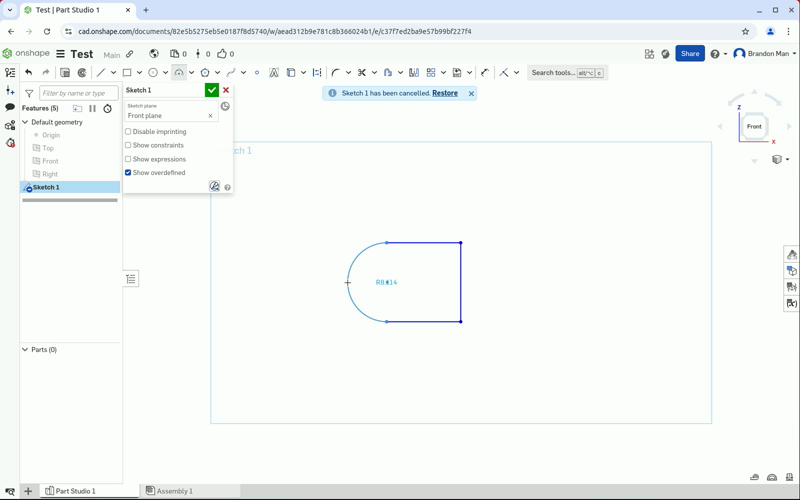
click(347, 282)
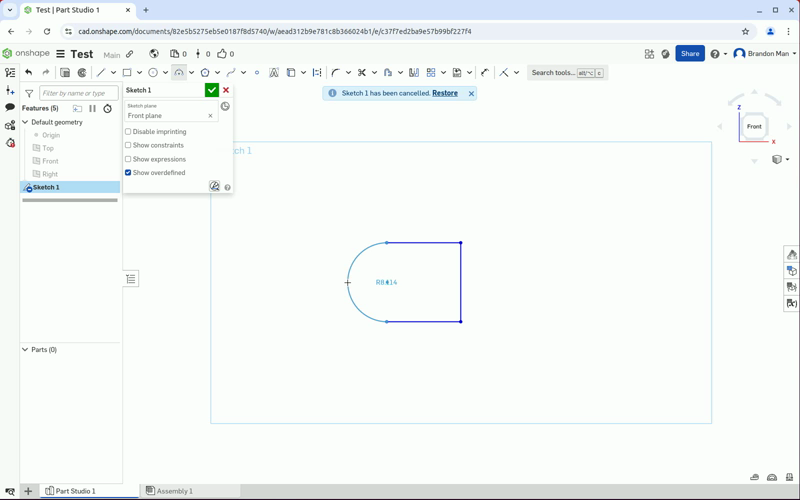
key_up(shift)
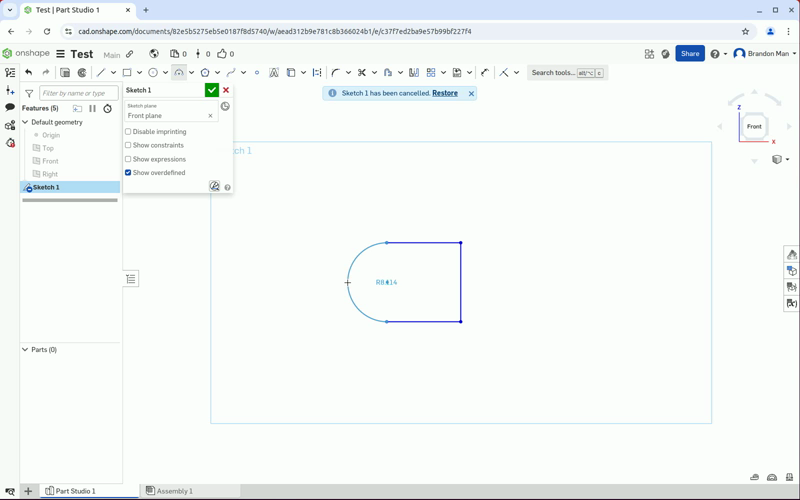
key(esc)
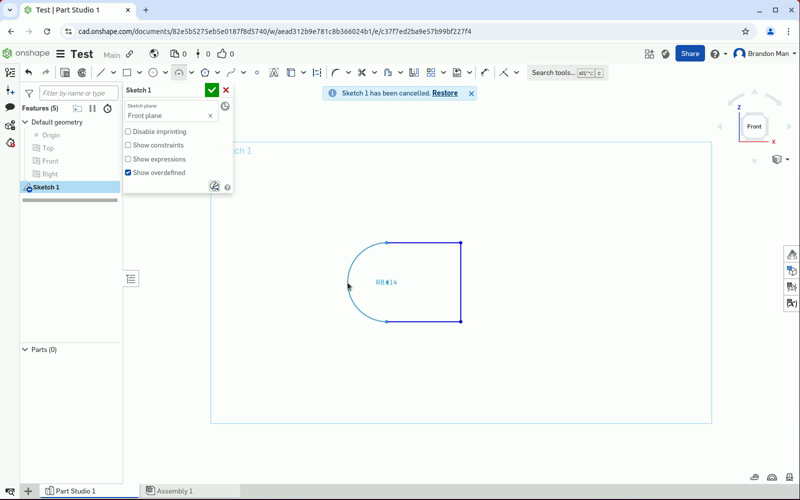
key(c)
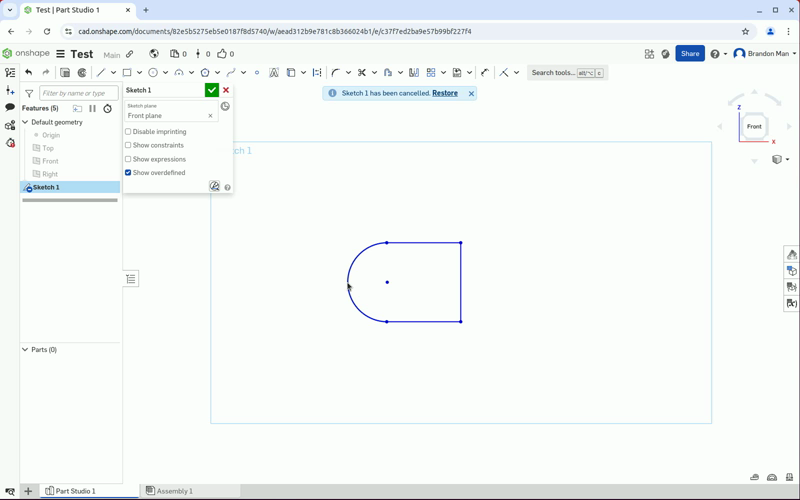
key_down(shift)
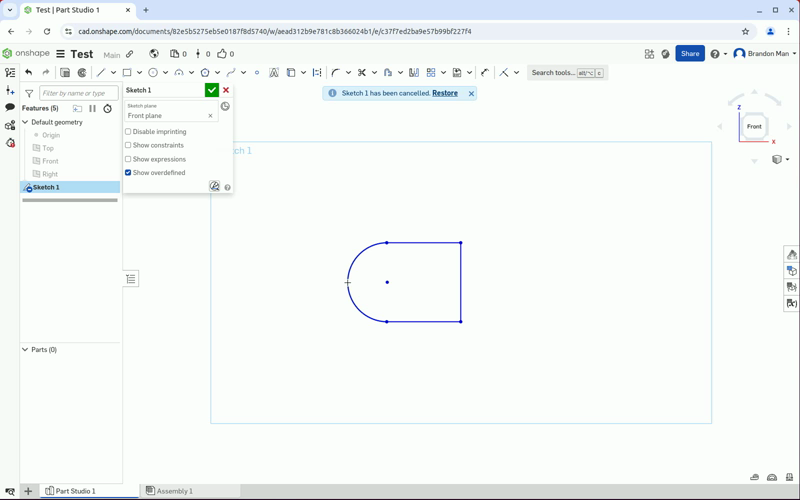
mouse_move(386, 281)
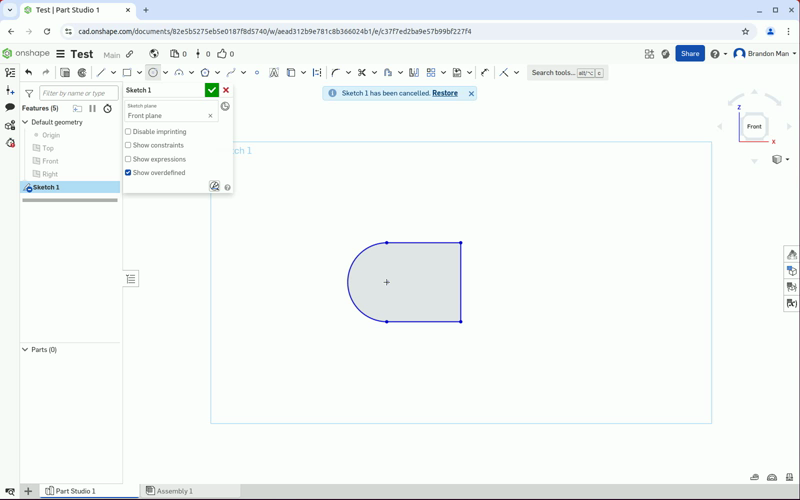
scroll(6)
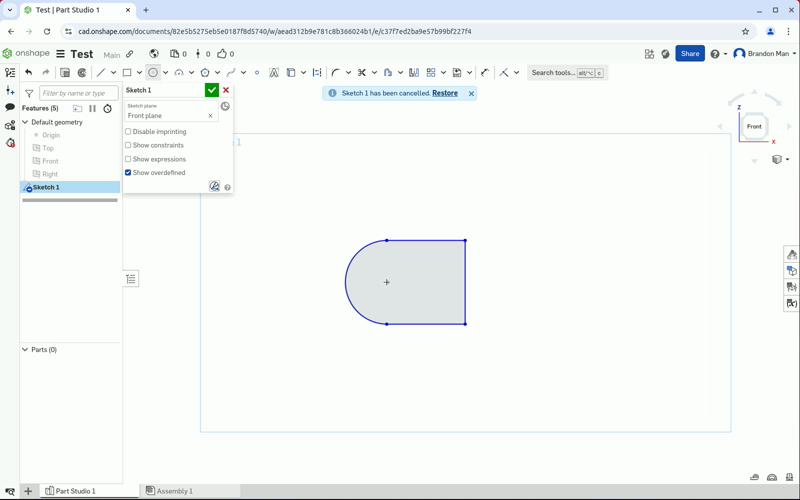
scroll(6)
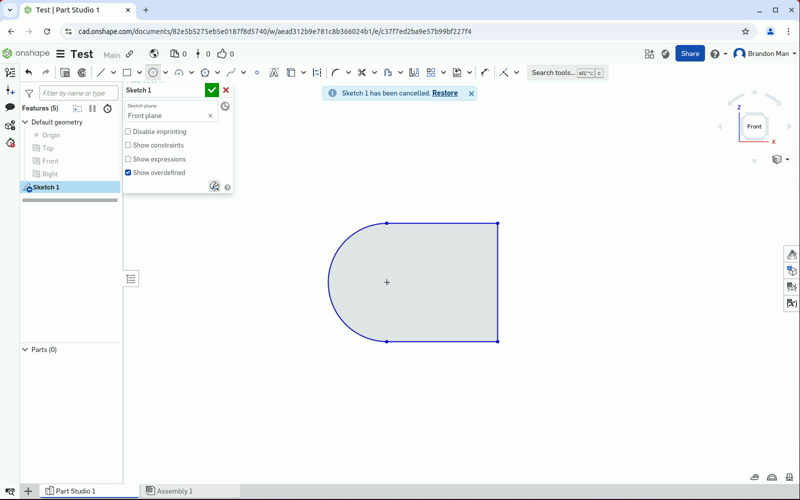
scroll(6)
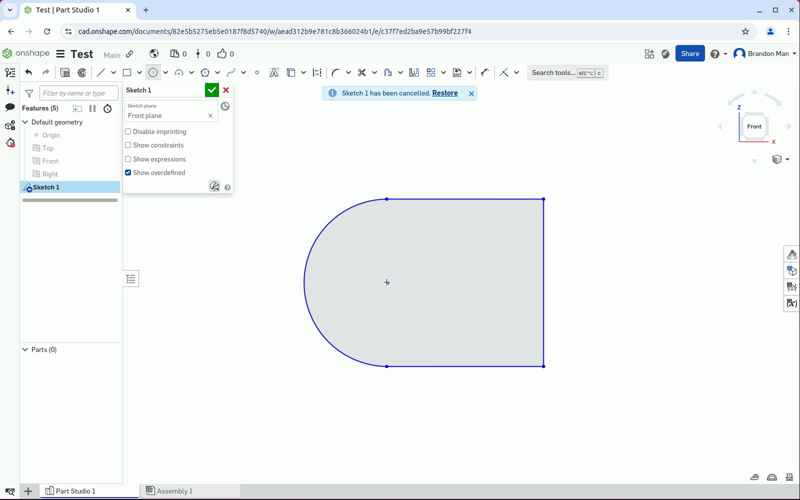
scroll(6)
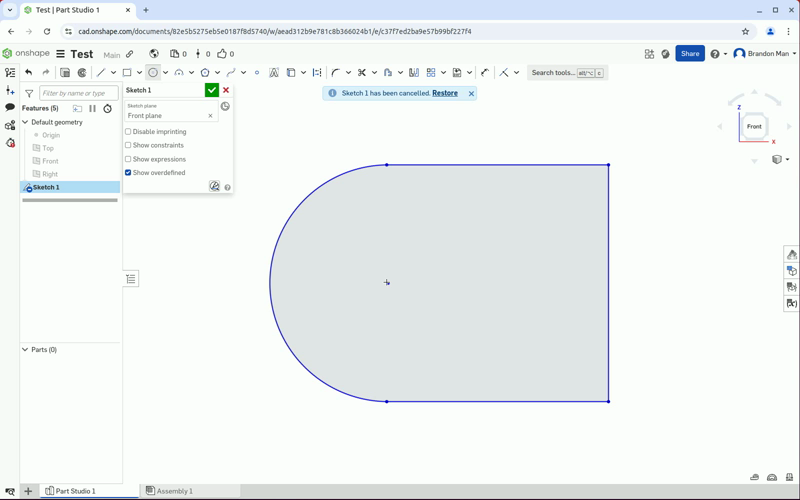
scroll(6)
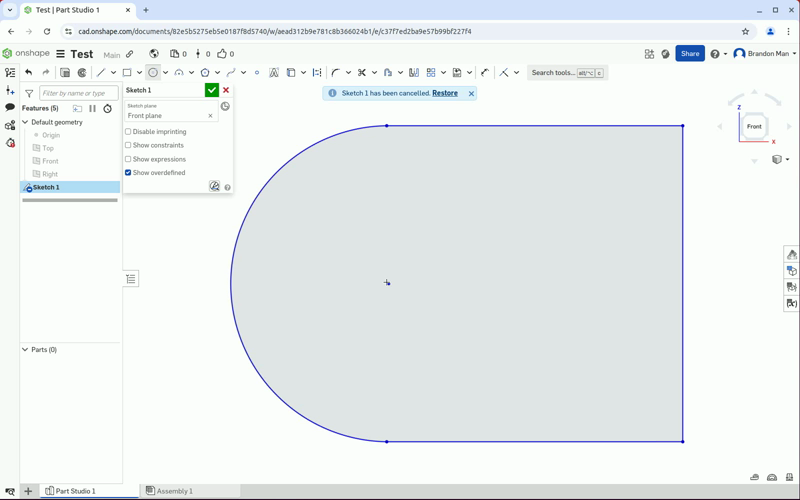
scroll(6)
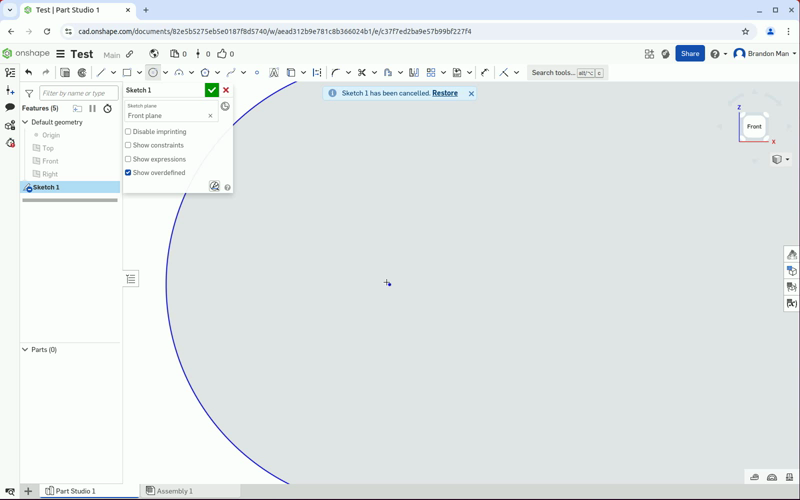
scroll(6)
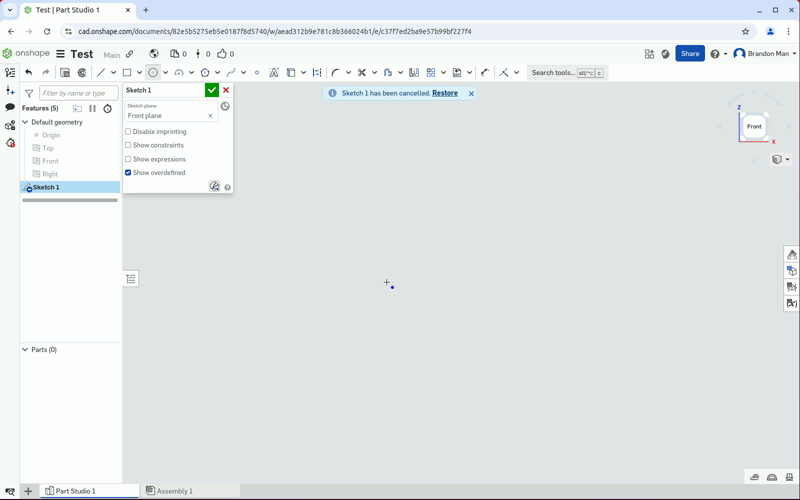
click(386, 281)
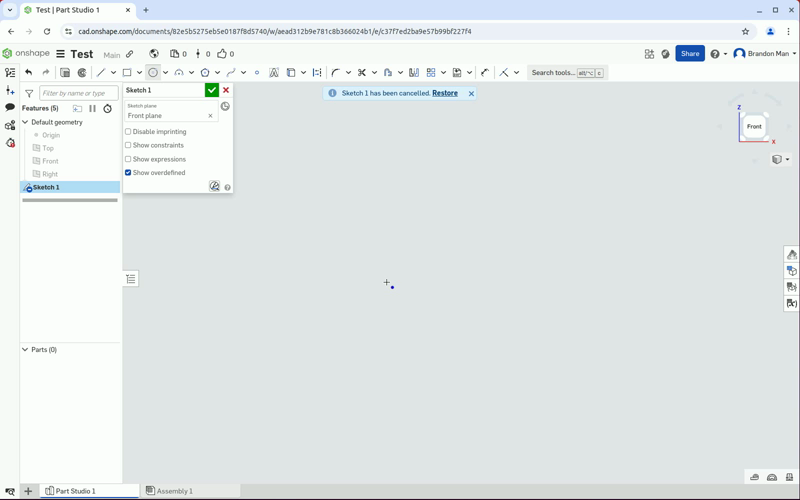
scroll(-6)
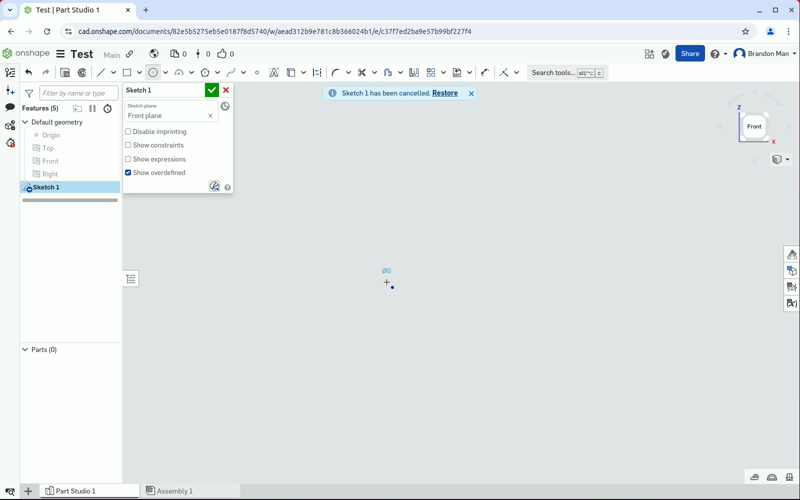
scroll(-6)
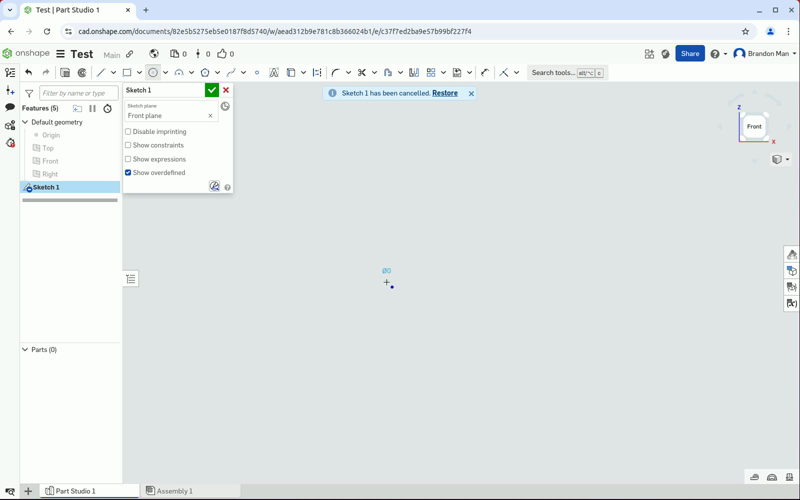
scroll(-6)
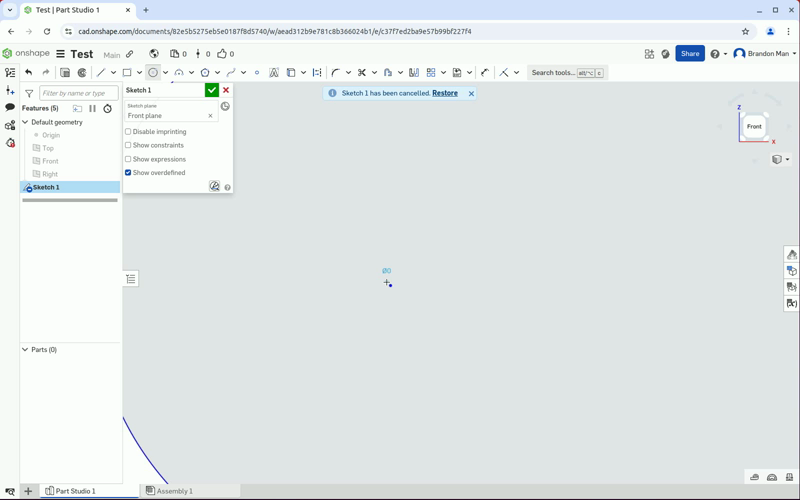
scroll(-6)
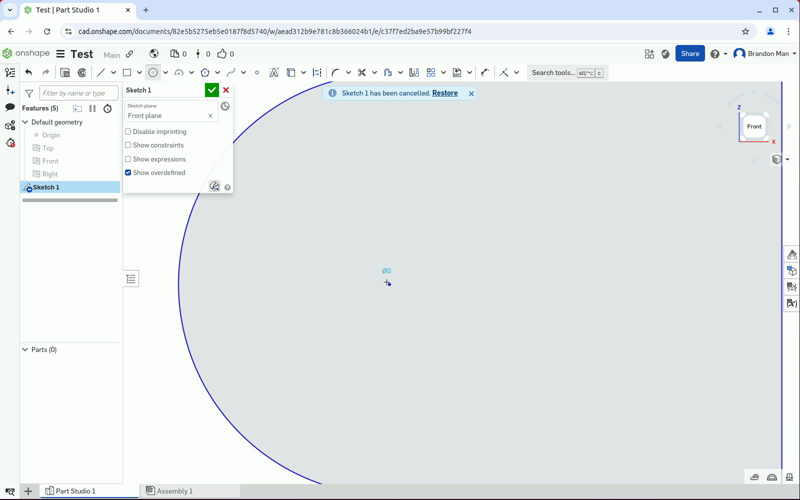
scroll(-6)
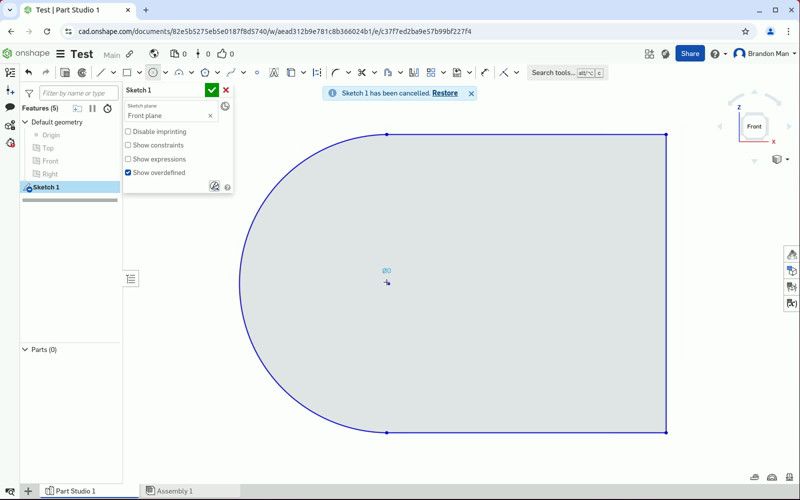
scroll(-6)
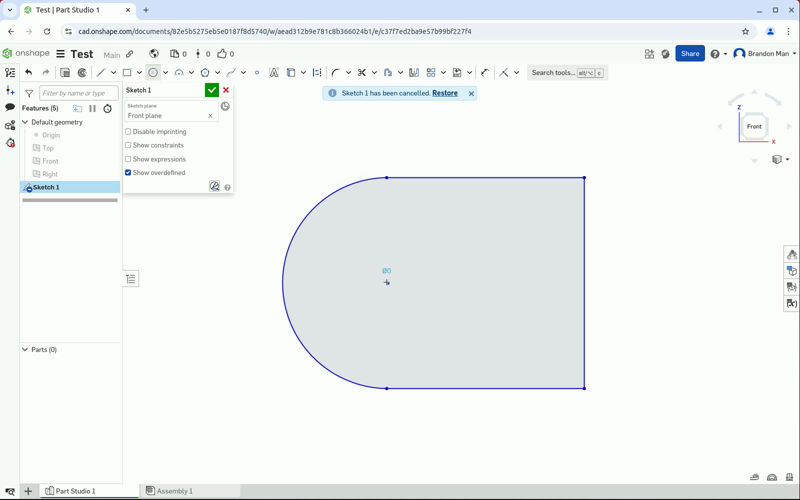
scroll(-6)
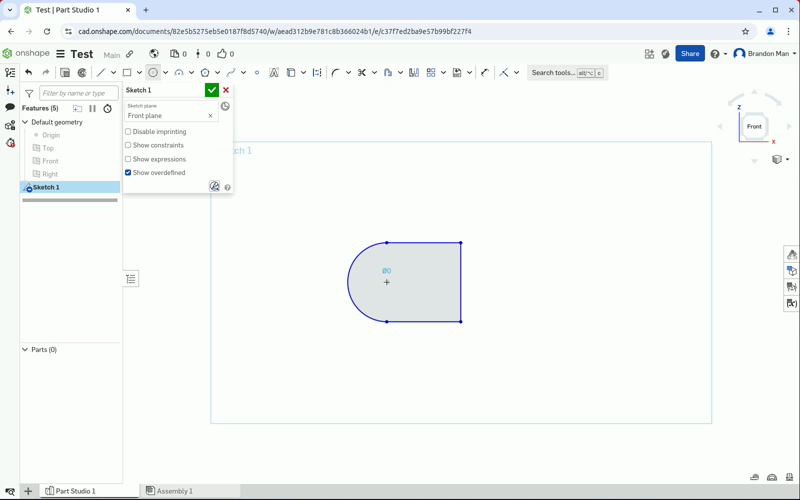
key_up(shift)
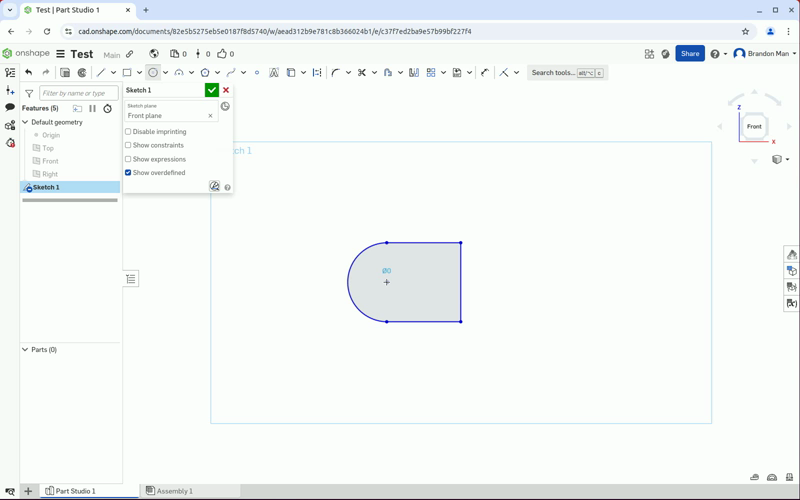
mouse_move(411, 281)
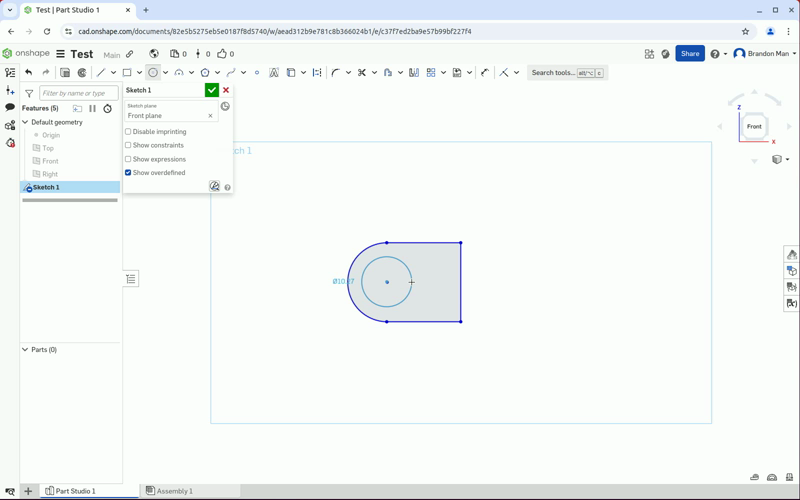
click(411, 281)
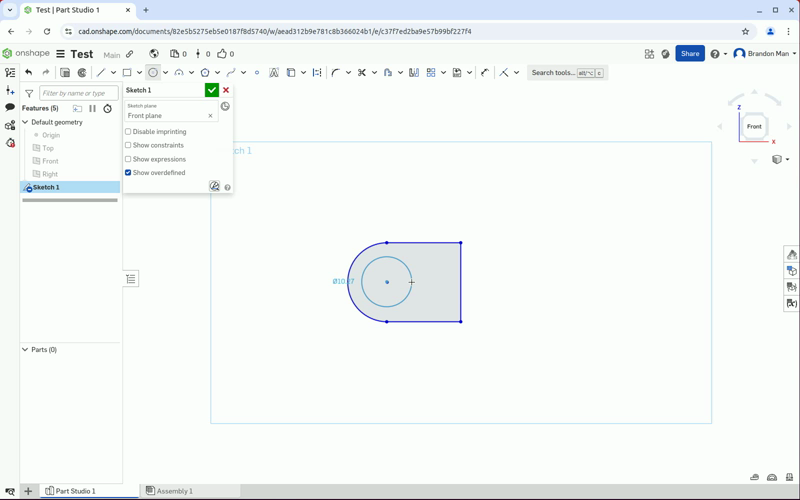
key(esc)
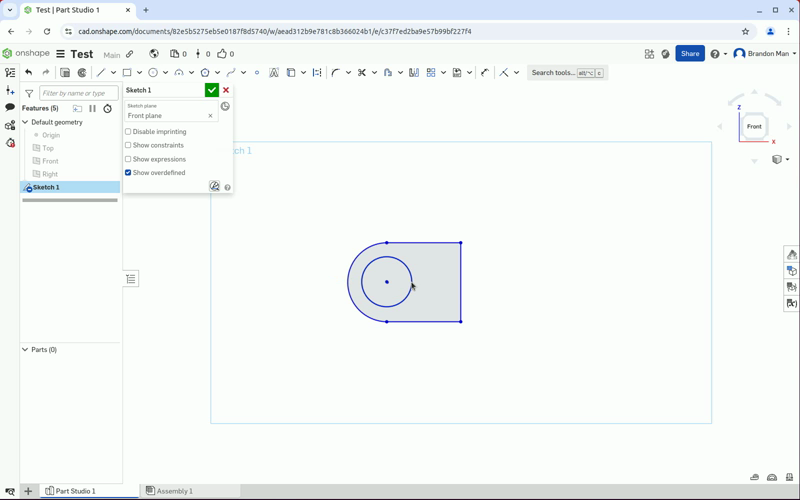
mouse_move(445, 311)
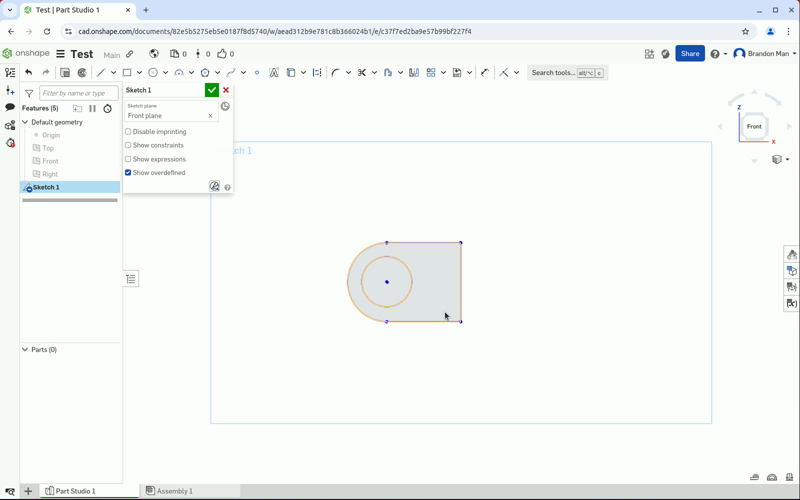
click(445, 311)
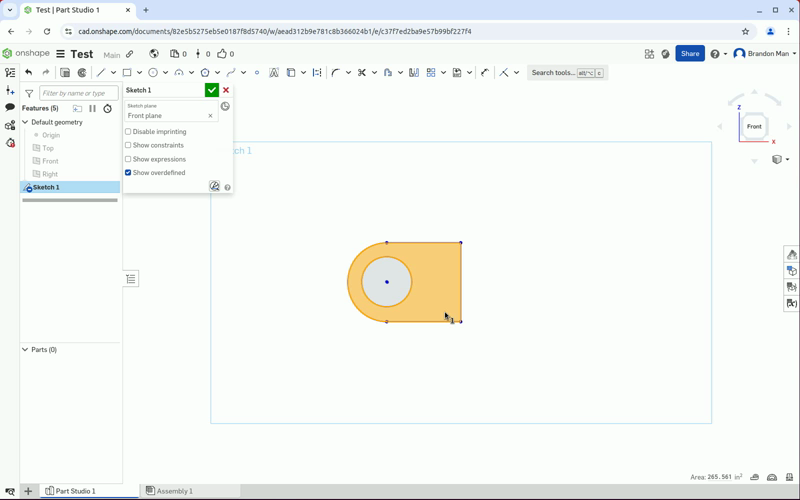
mouse_move(73, 352)
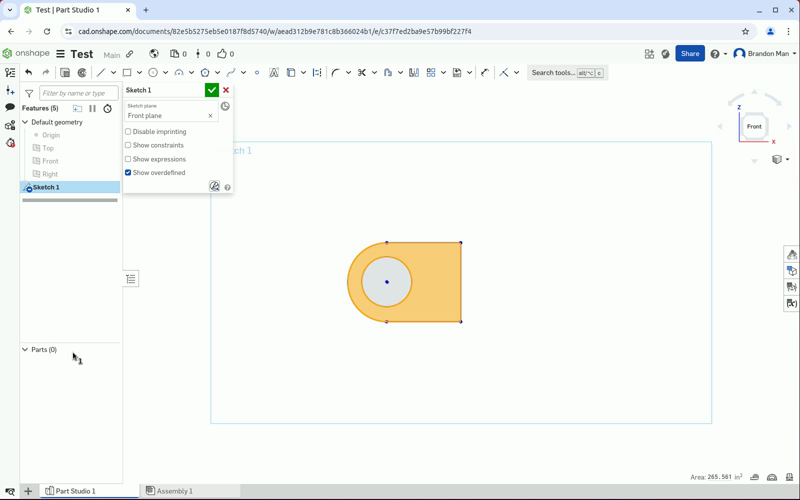
key(shift+y)
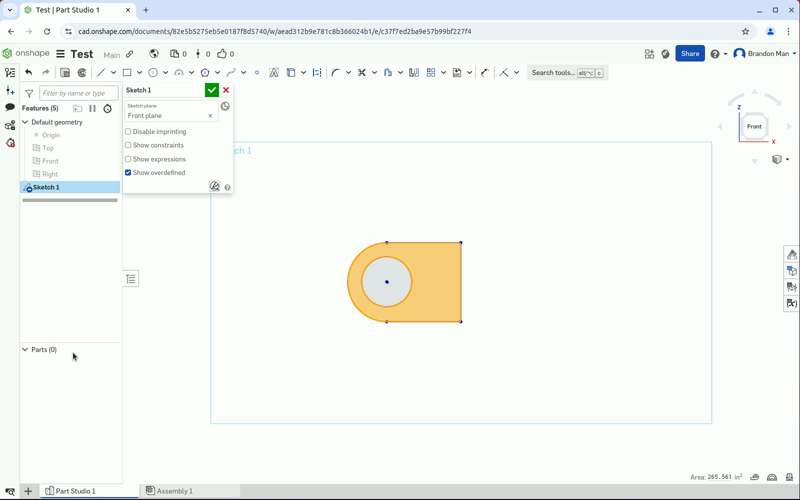
key(shift+e)
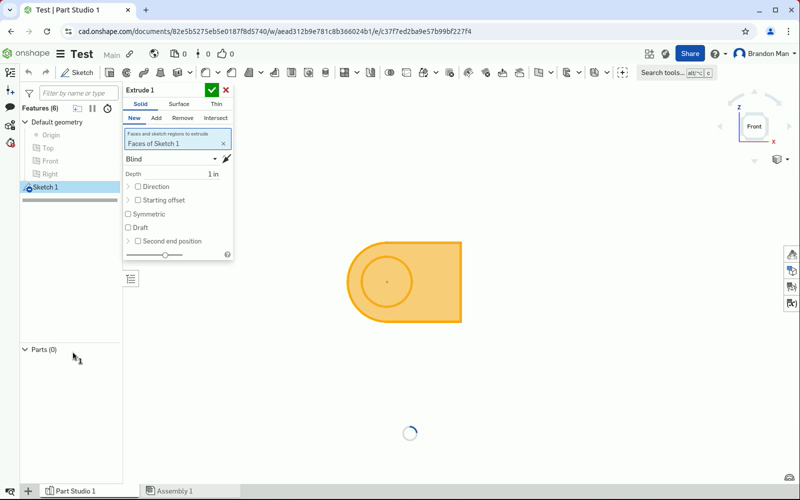
mouse_move(143, 106)
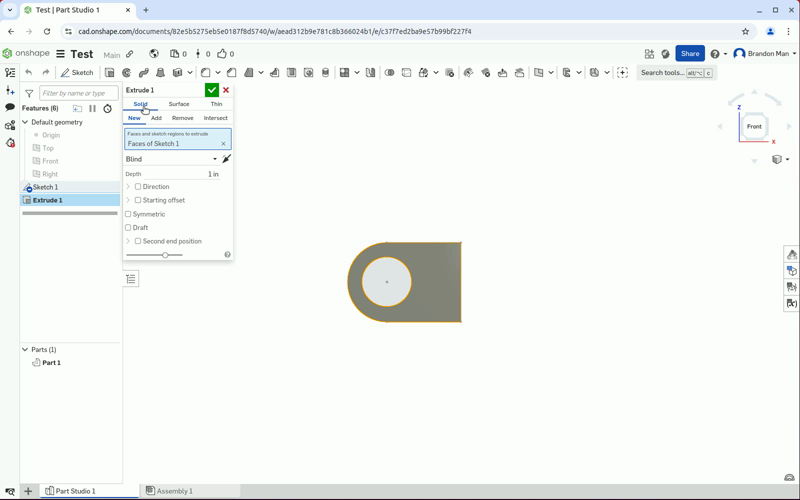
click(143, 106)
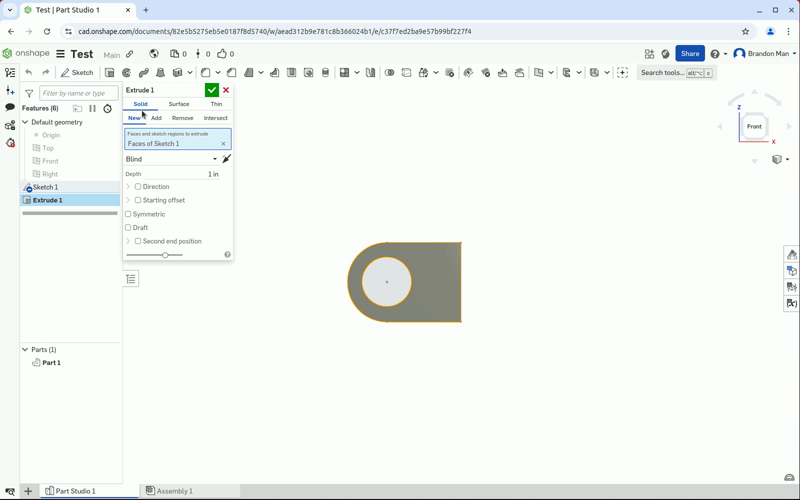
mouse_move(137, 120)
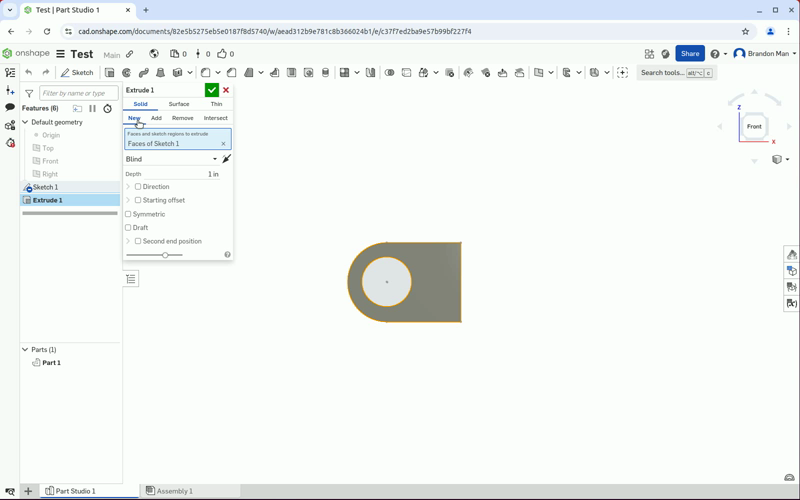
click(137, 120)
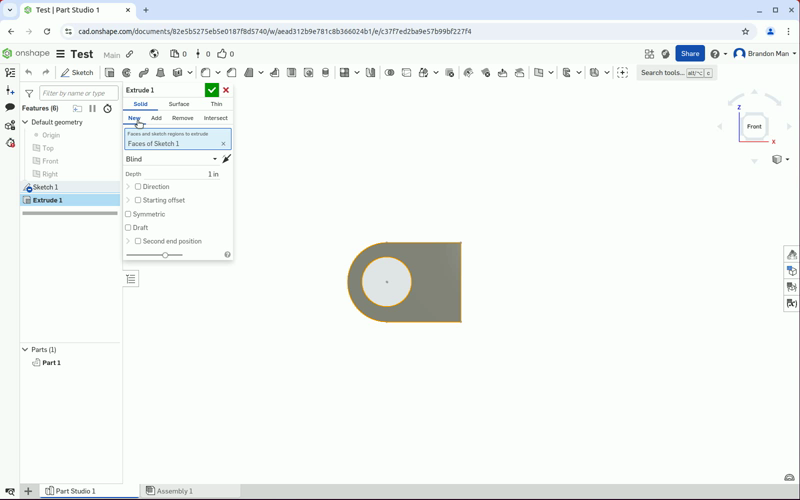
key(tab, 4)
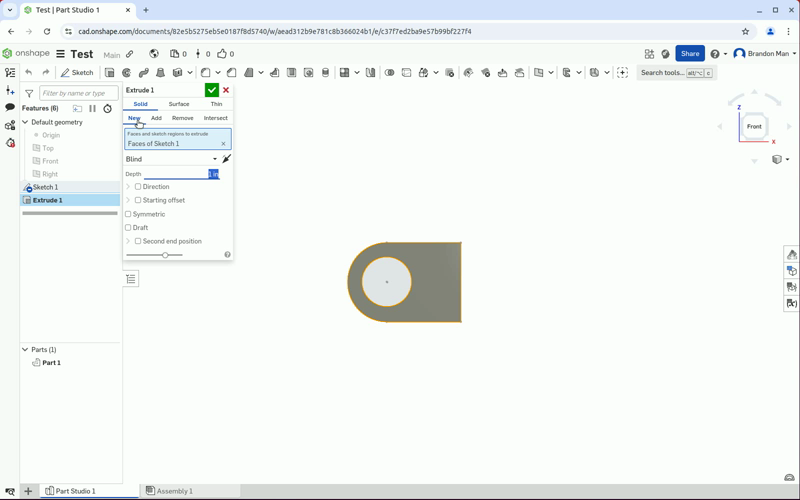
text(10.11)
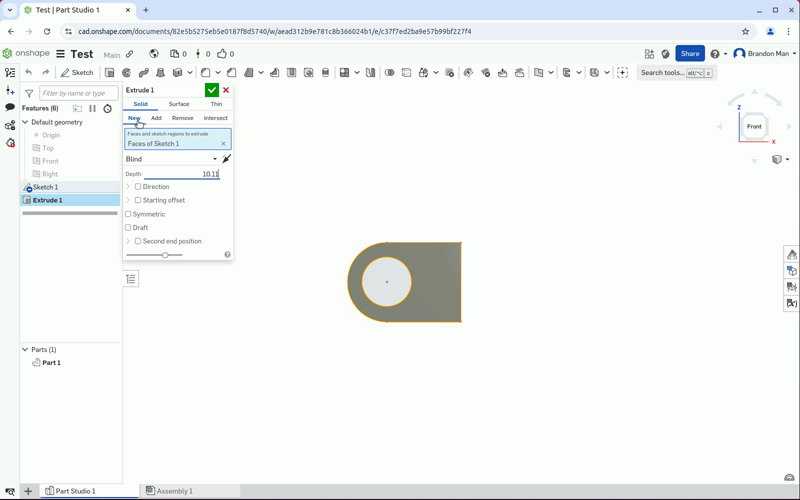
key(enter)
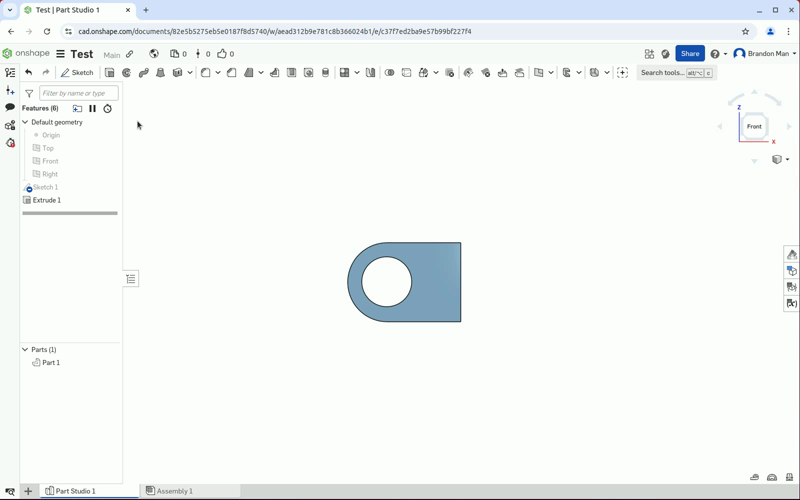
key(shift+h)
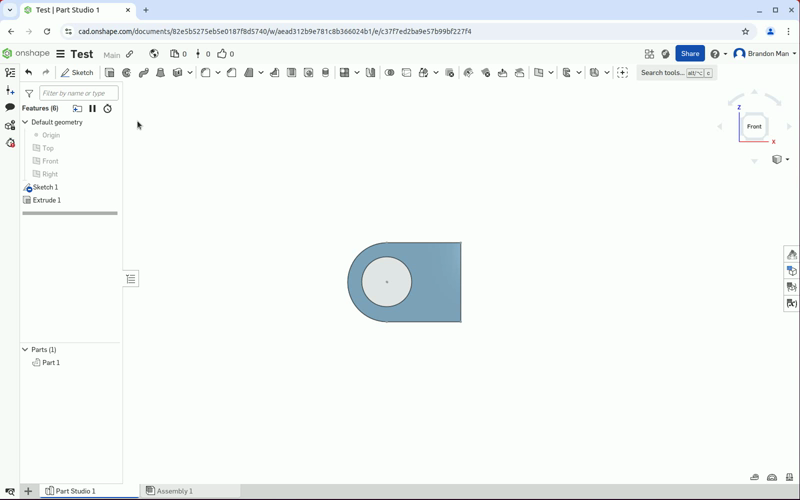
key(shift+h)
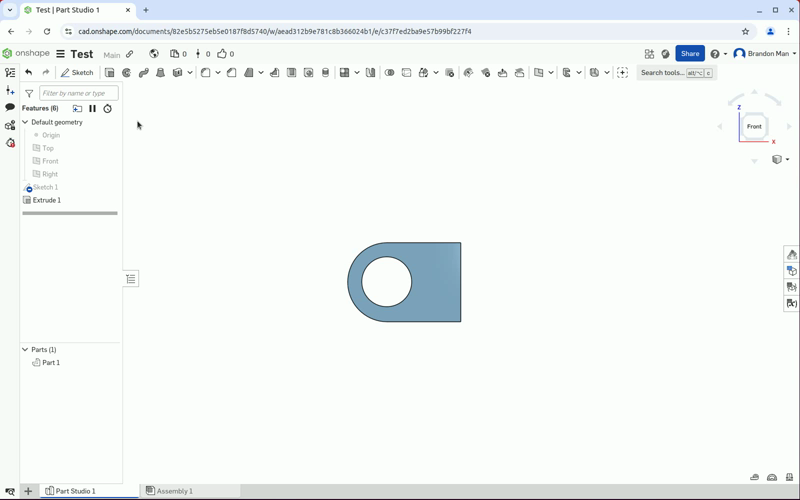
mouse_move(73, 189)
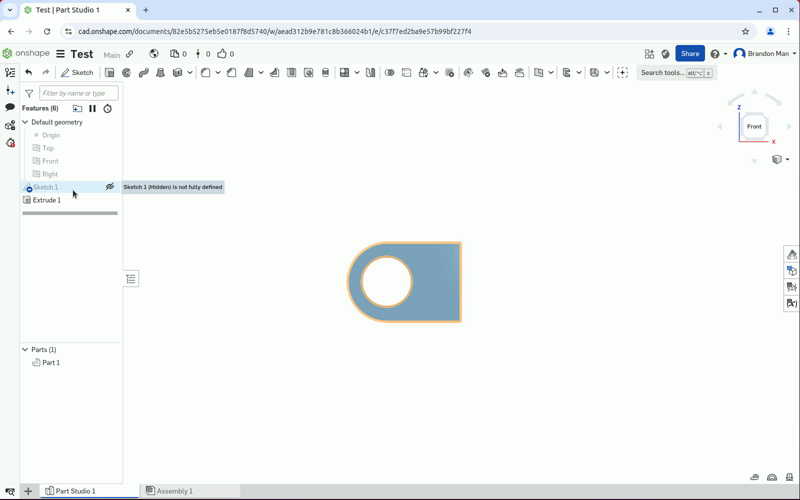
click(73, 189)
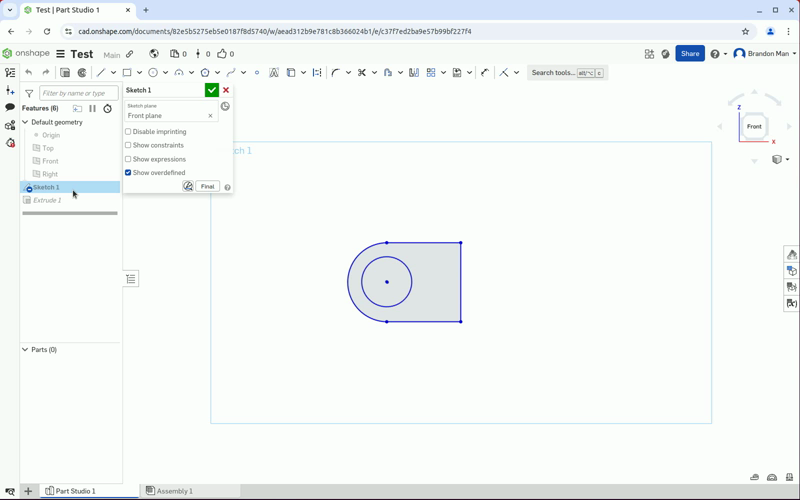
mouse_move(229, 92)
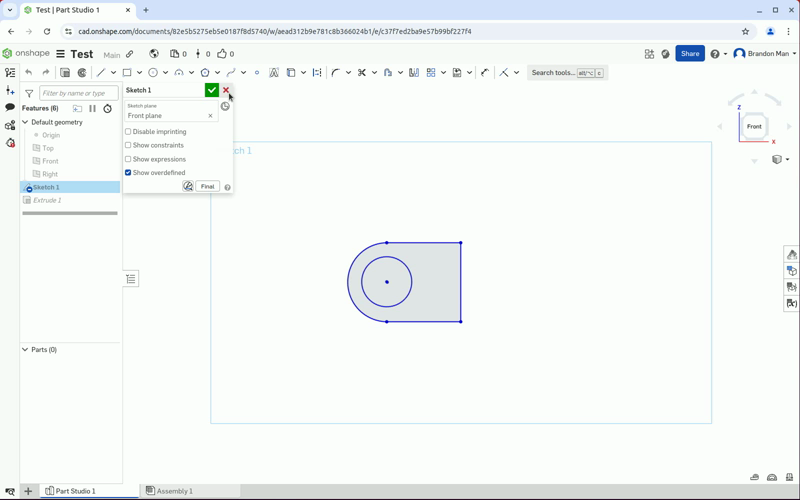
click(229, 92)
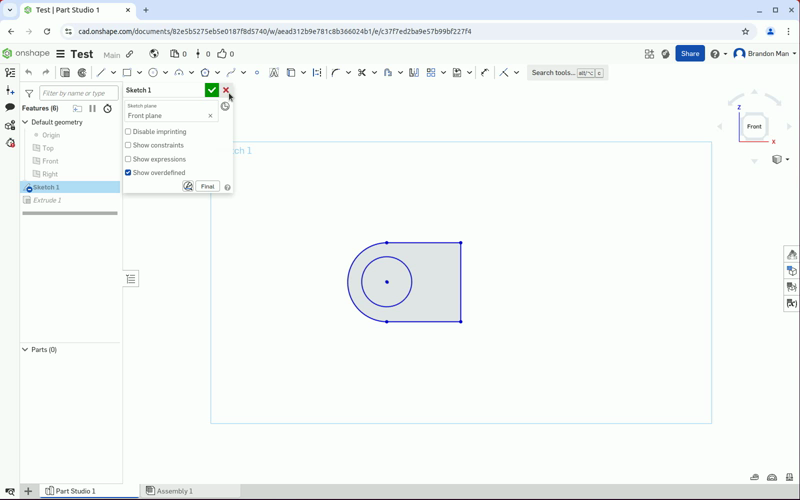
key(shift+s)
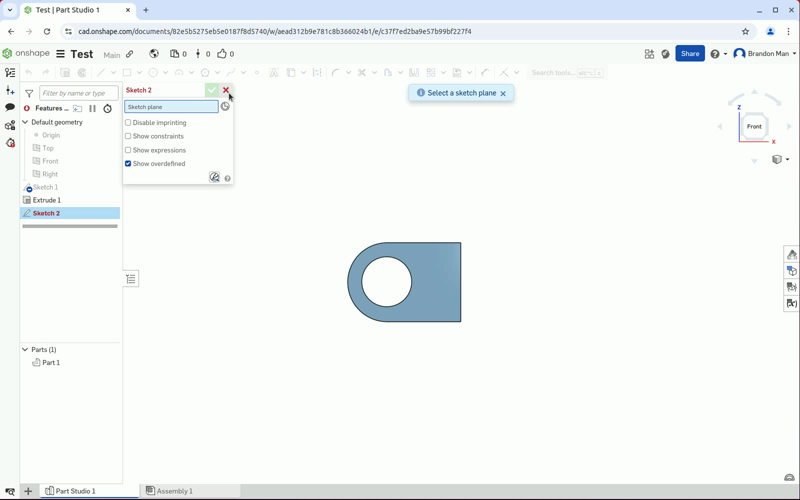
mouse_move(73, 163)
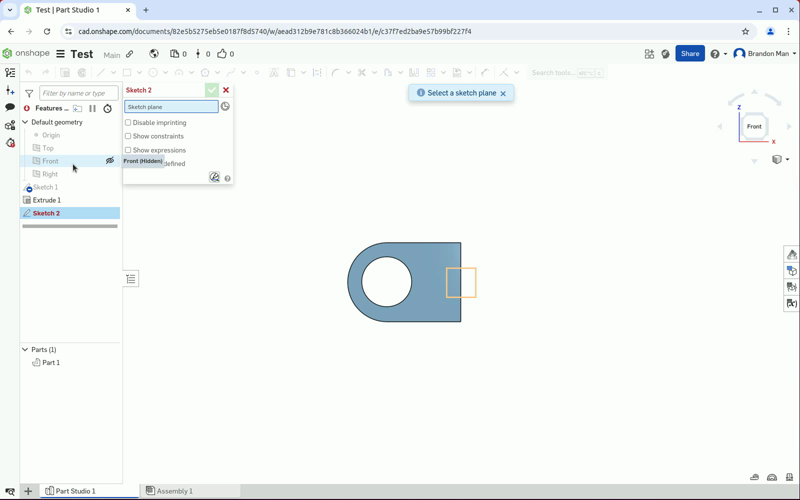
click(73, 163)
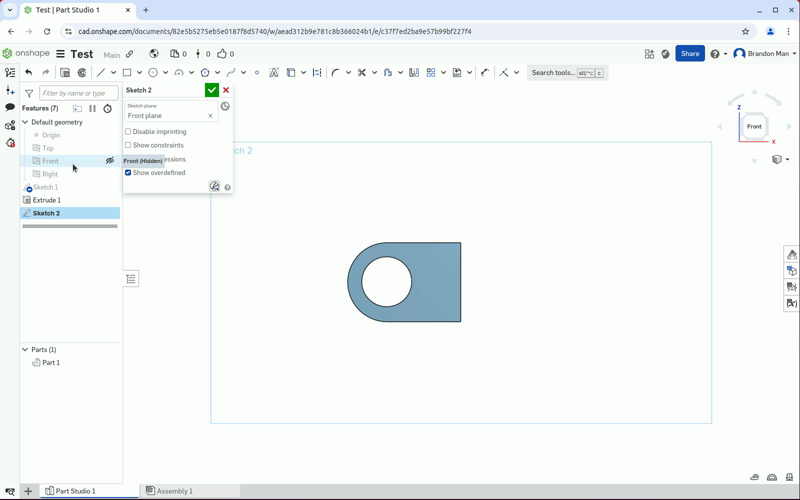
mouse_move(73, 352)
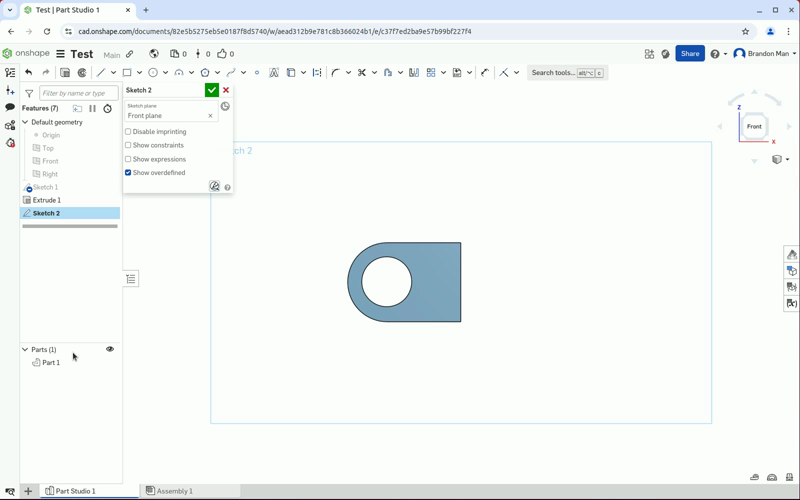
key(y)
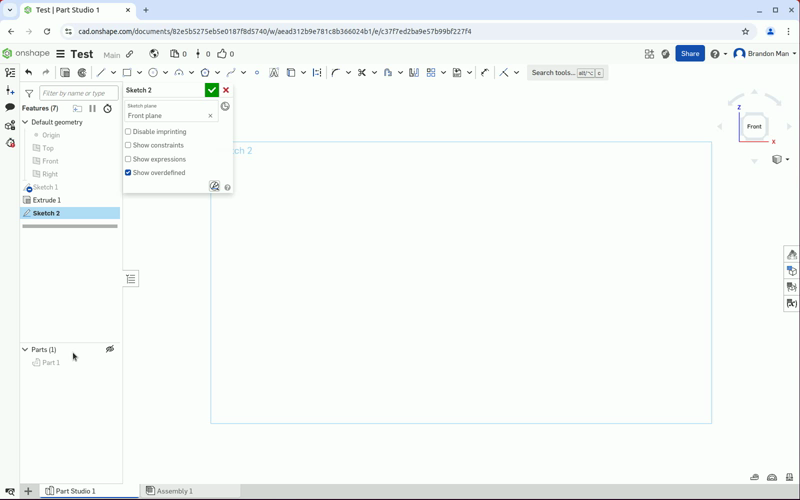
key(l)
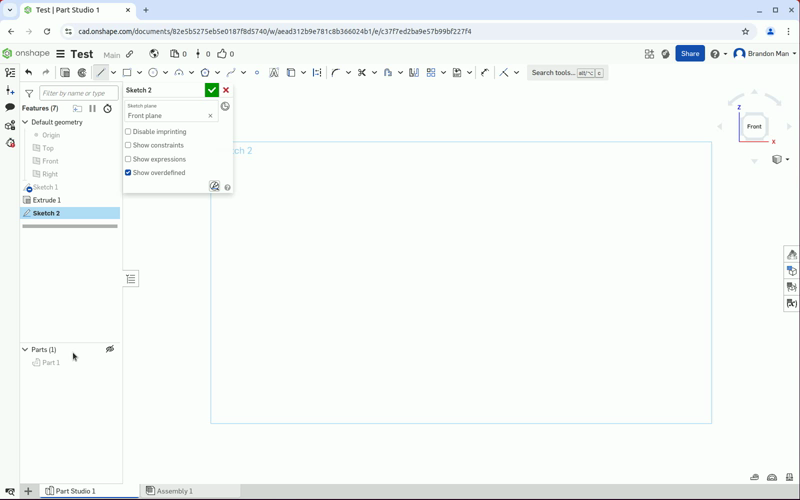
key_down(shift)
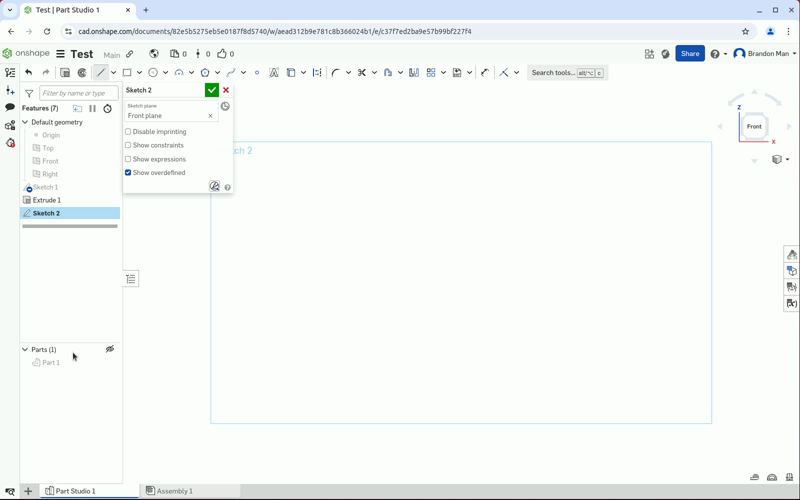
mouse_move(460, 321)
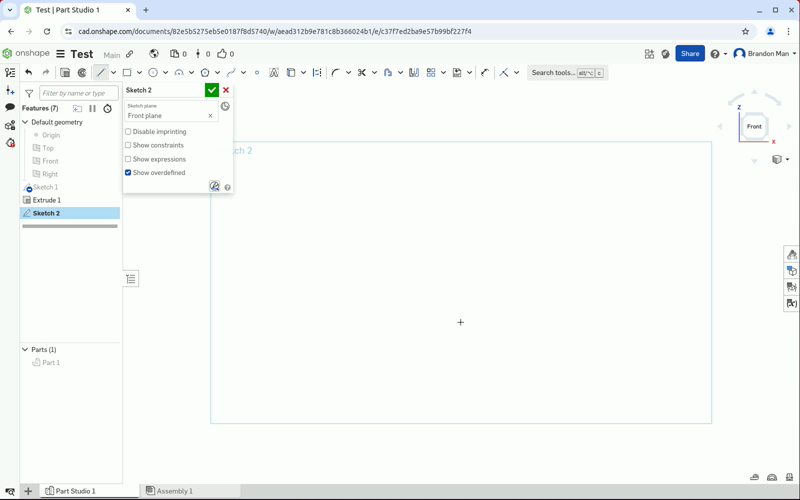
click(460, 321)
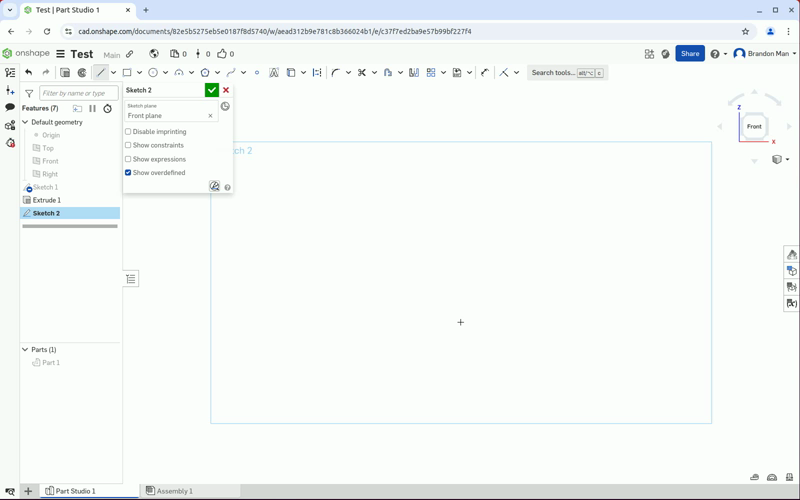
key_up(shift)
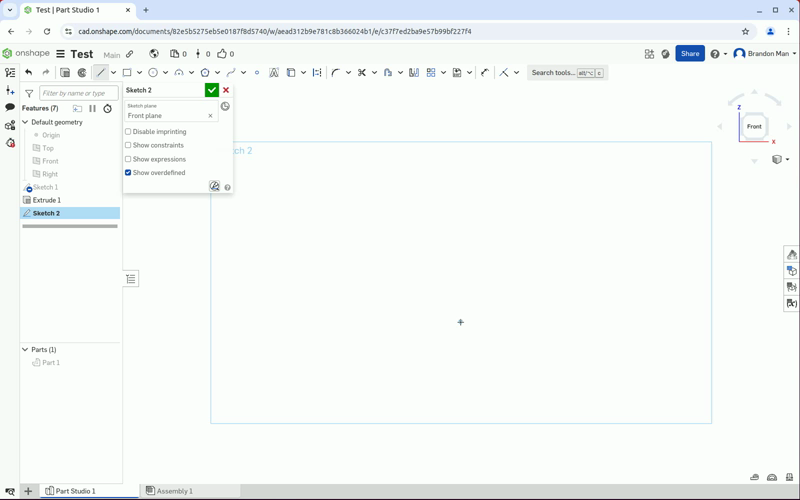
key_down(shift)
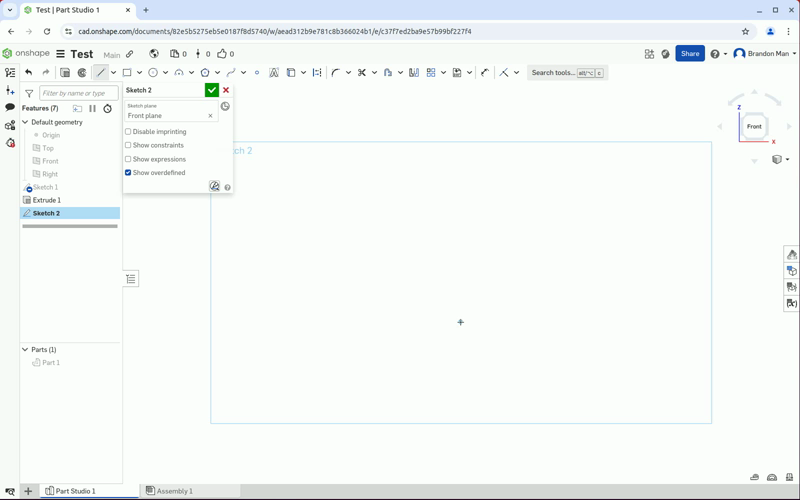
mouse_move(534, 321)
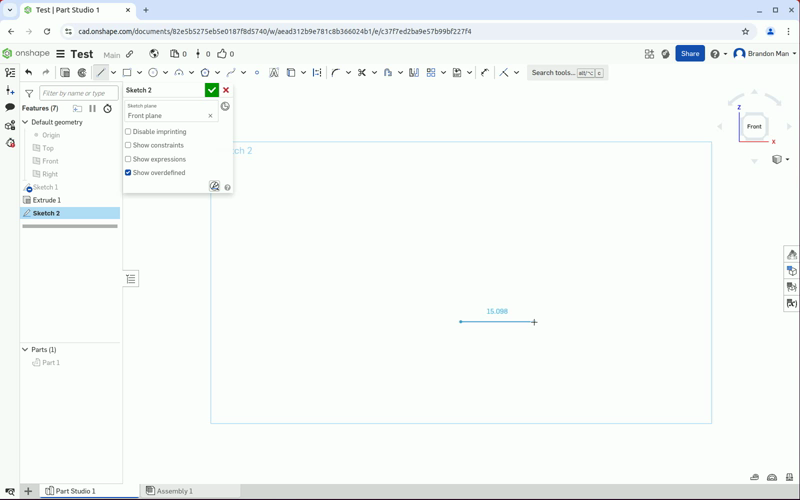
click(534, 321)
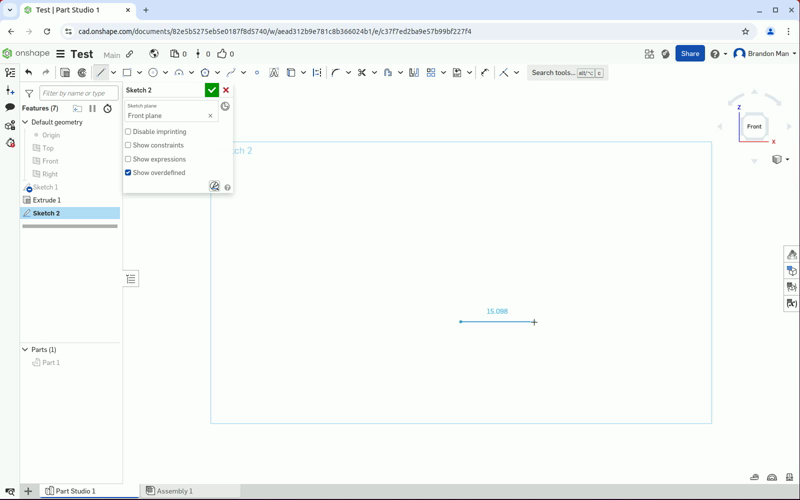
key_up(shift)
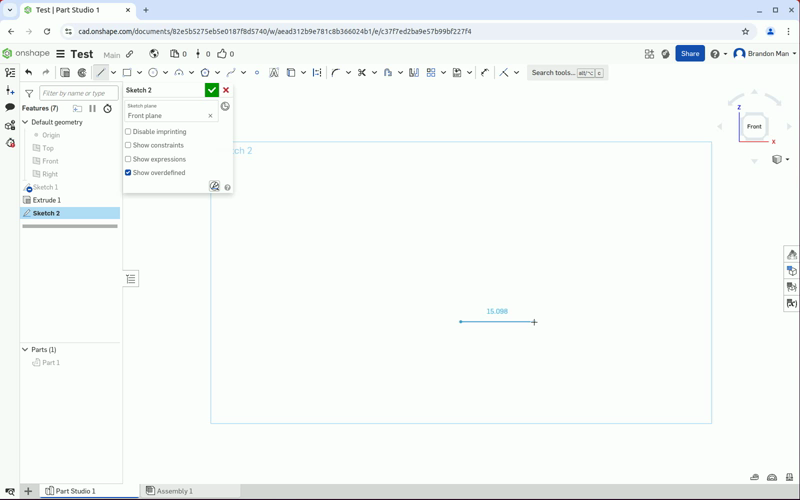
key(esc)
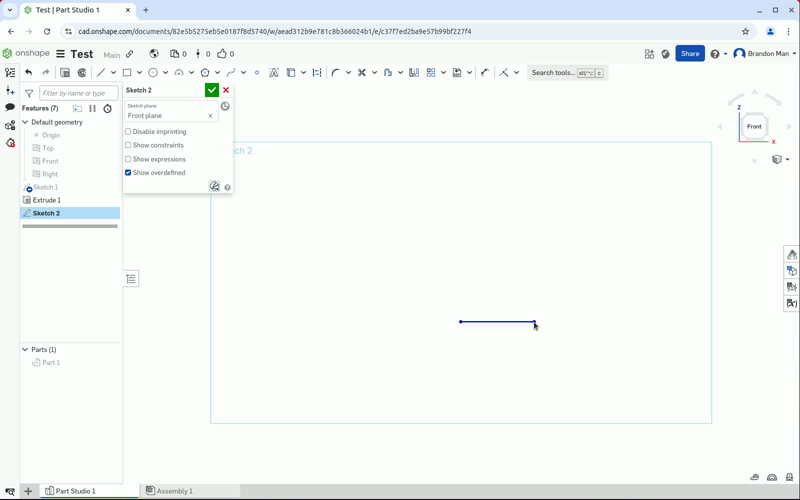
key(a)
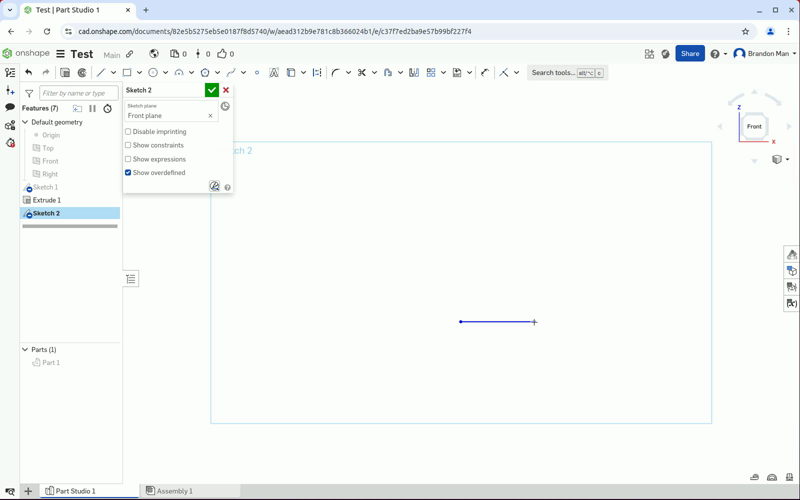
mouse_move(534, 321)
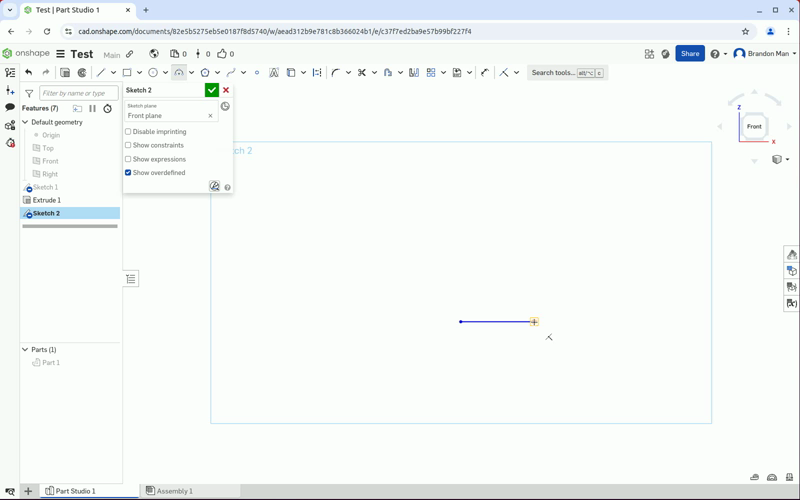
click(534, 321)
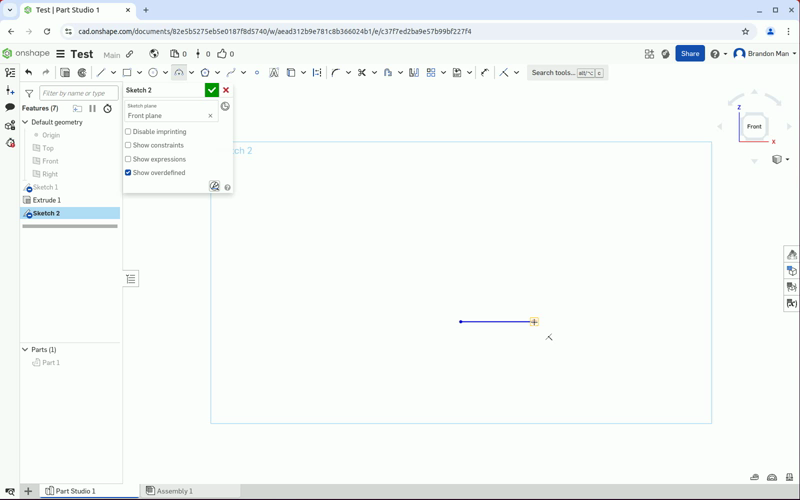
key_down(shift)
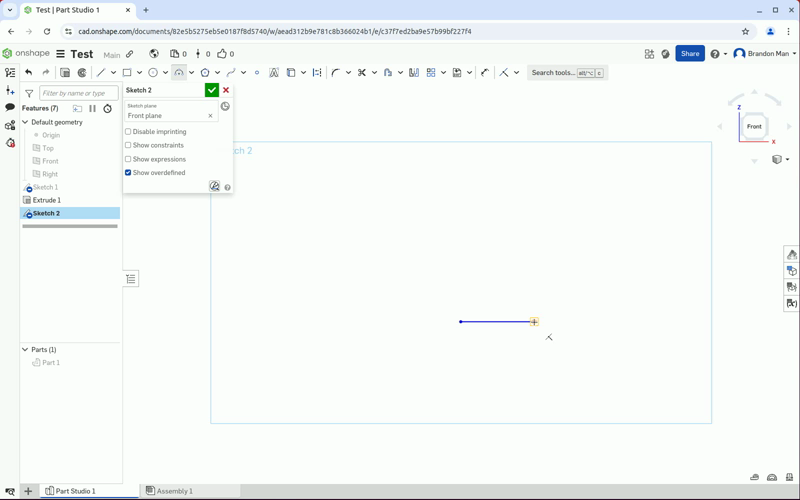
mouse_move(534, 243)
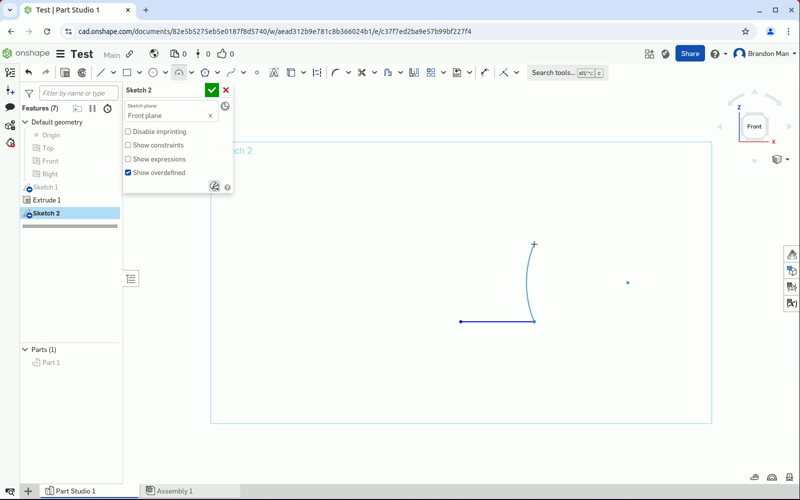
click(534, 243)
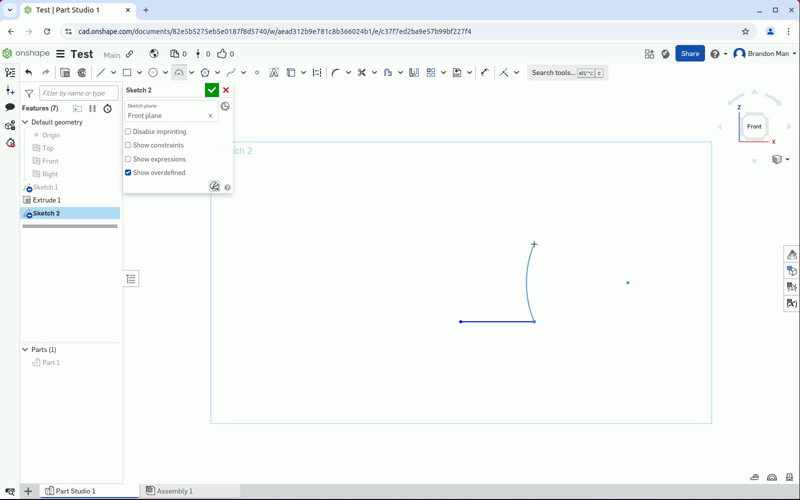
mouse_move(573, 282)
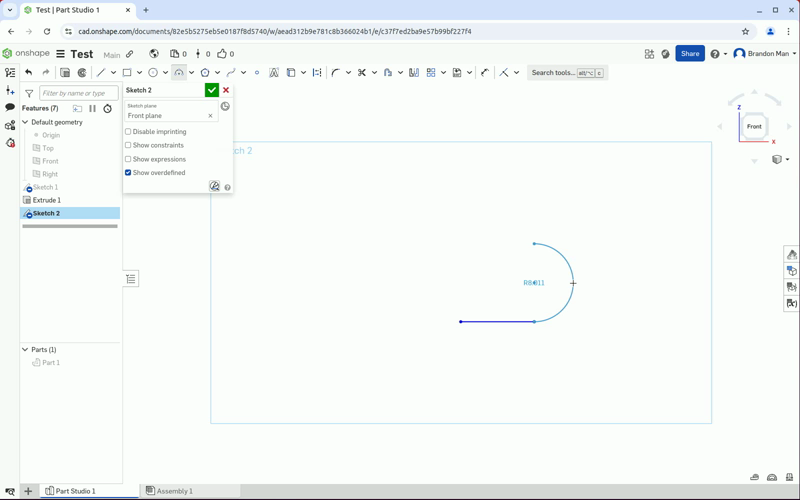
click(573, 282)
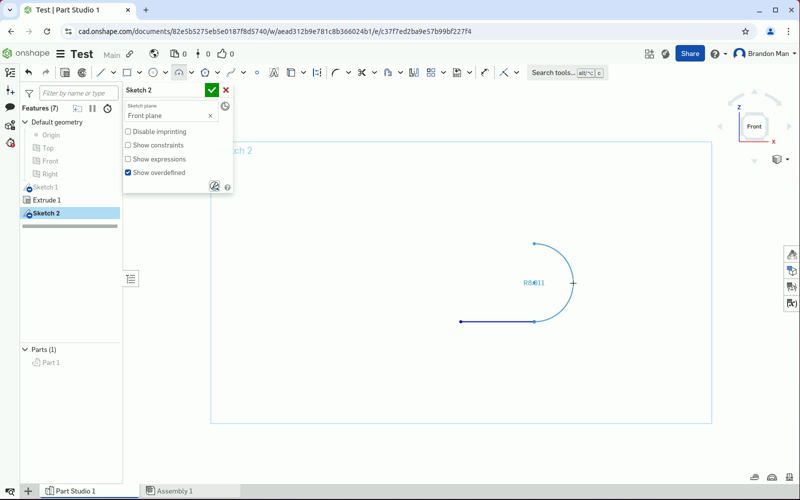
key_up(shift)
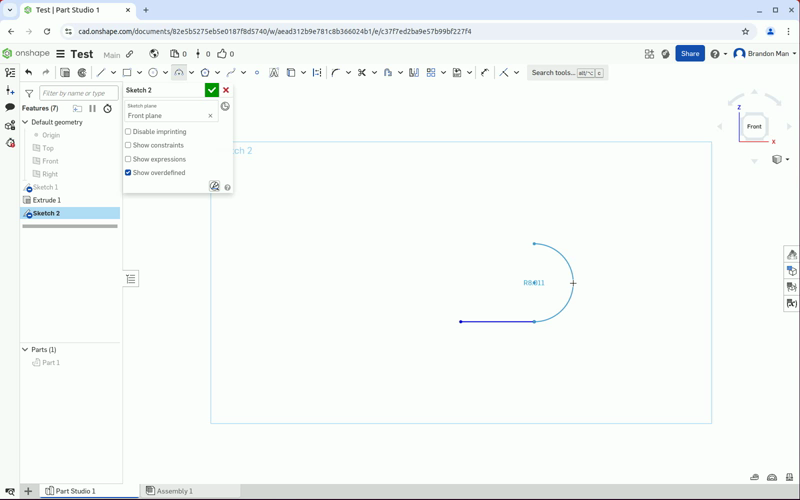
key(esc)
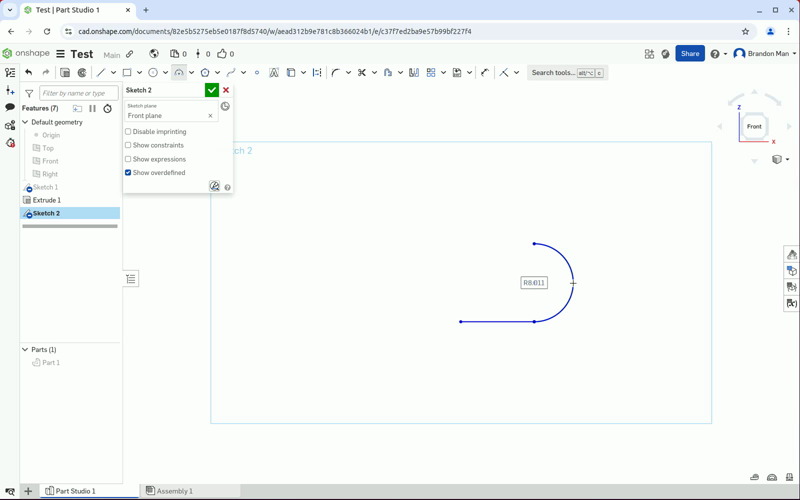
key(l)
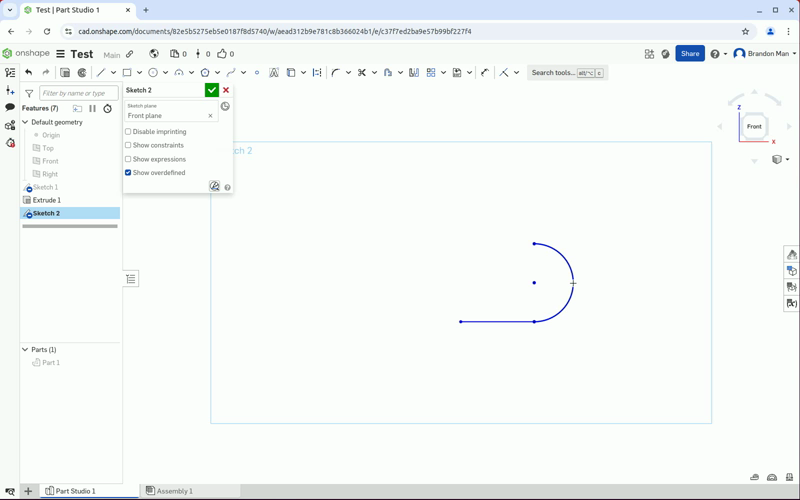
mouse_move(534, 243)
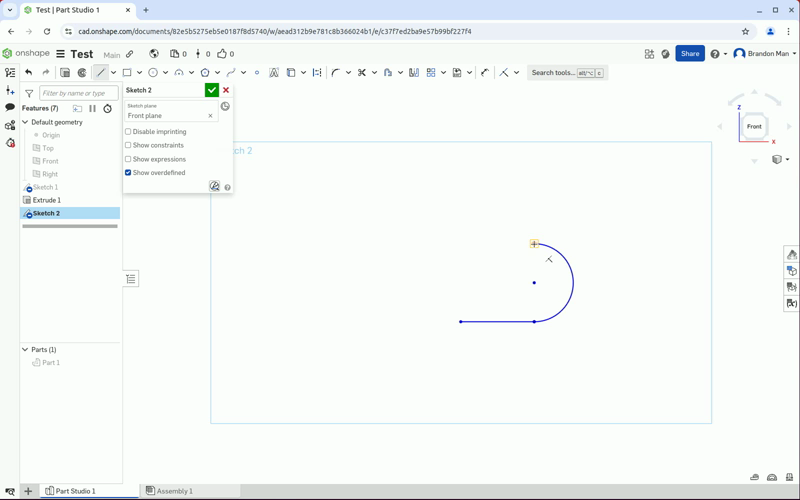
click(534, 243)
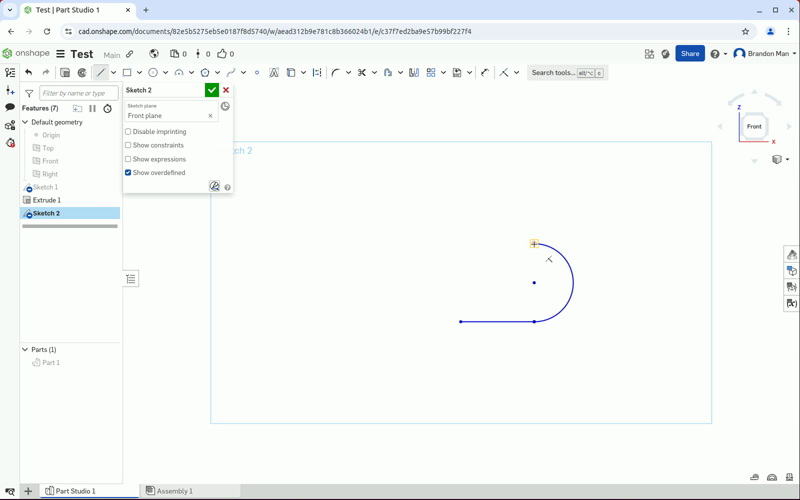
key_down(shift)
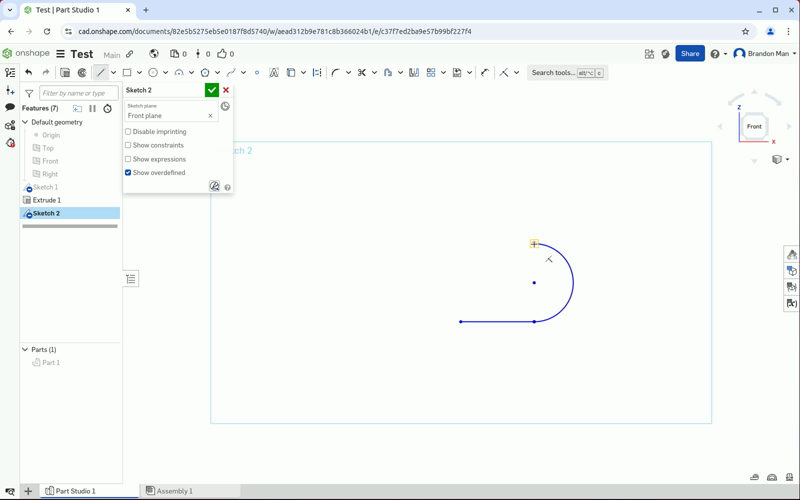
mouse_move(460, 243)
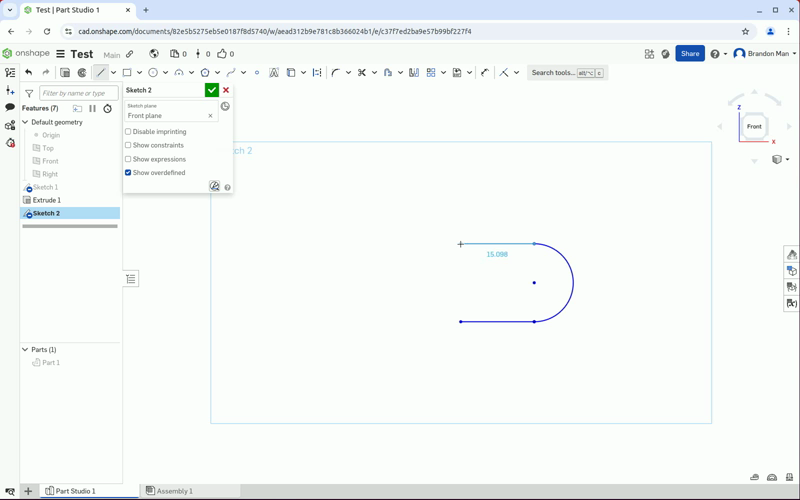
click(460, 243)
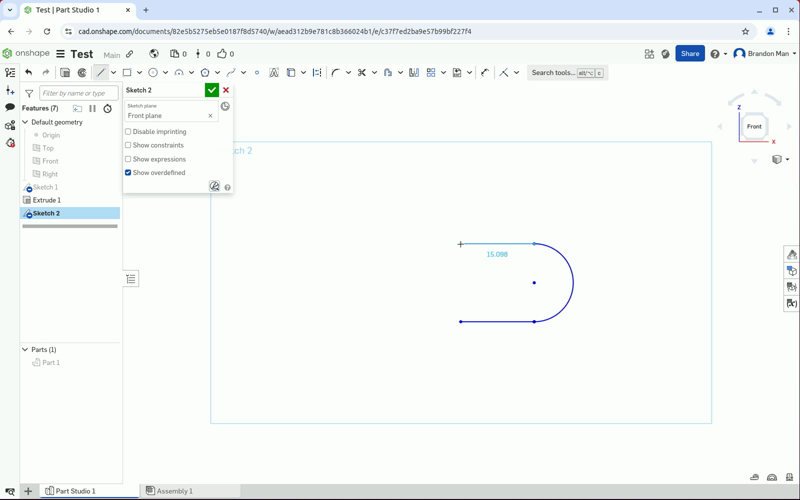
key_up(shift)
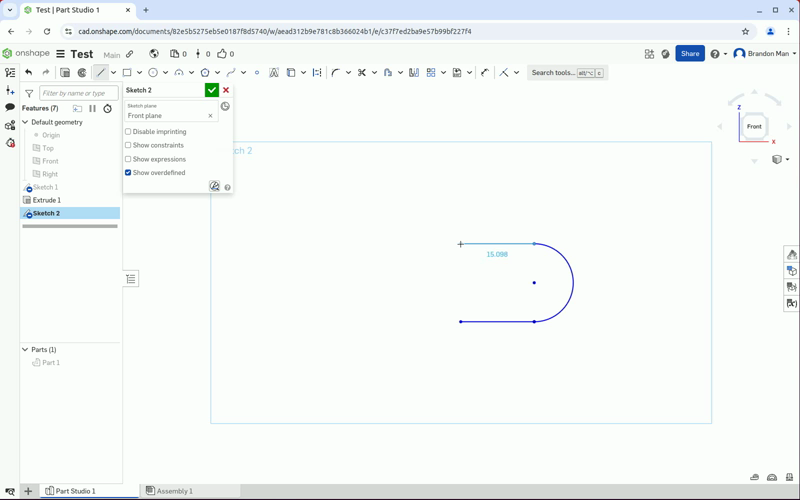
key_down(shift)
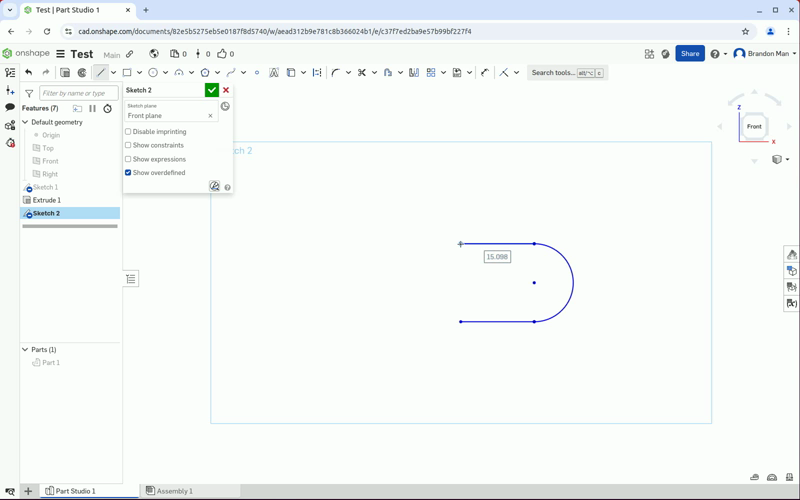
mouse_move(460, 321)
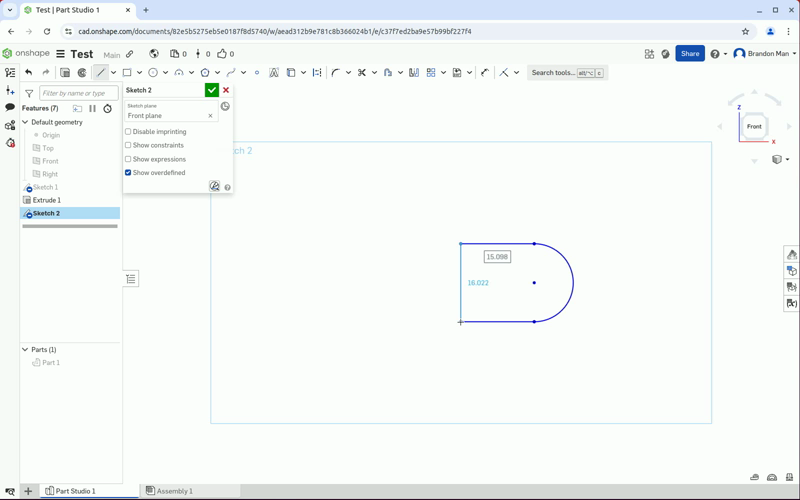
key_up(shift)
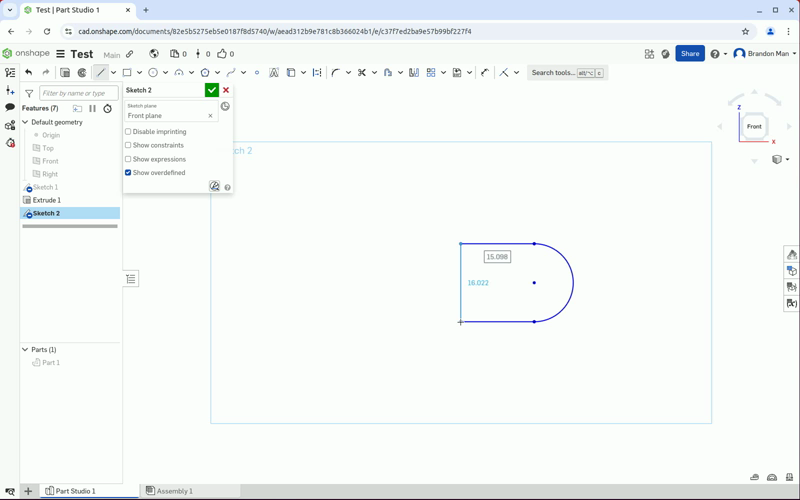
click(460, 321)
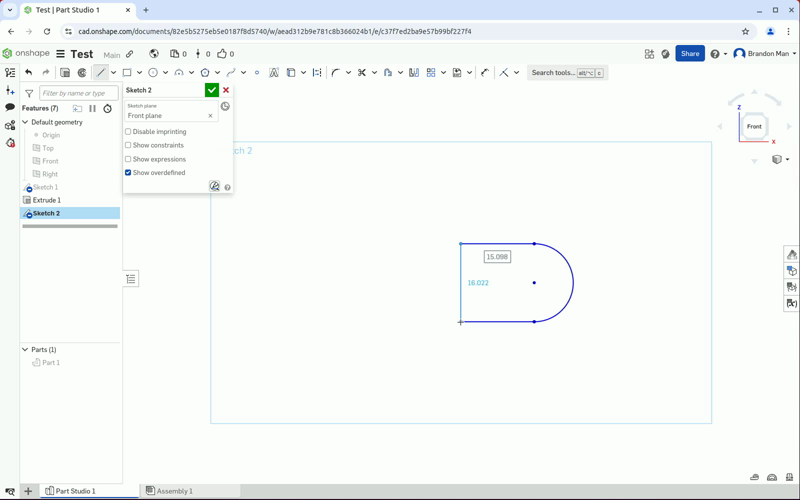
key(esc)
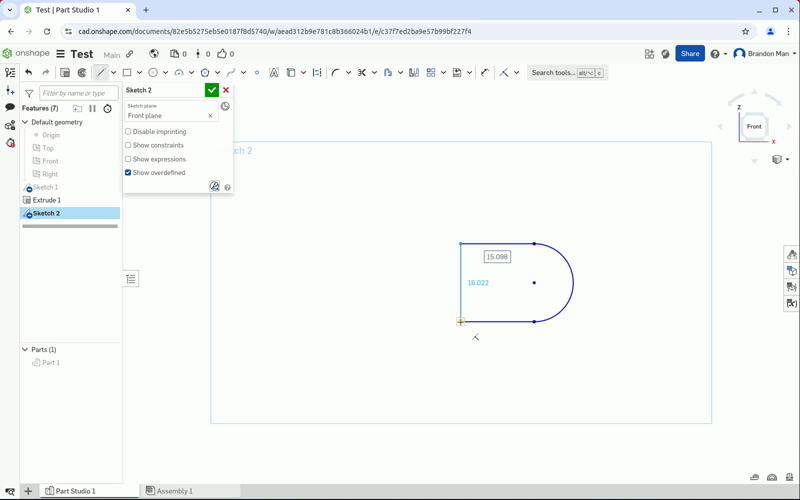
key(c)
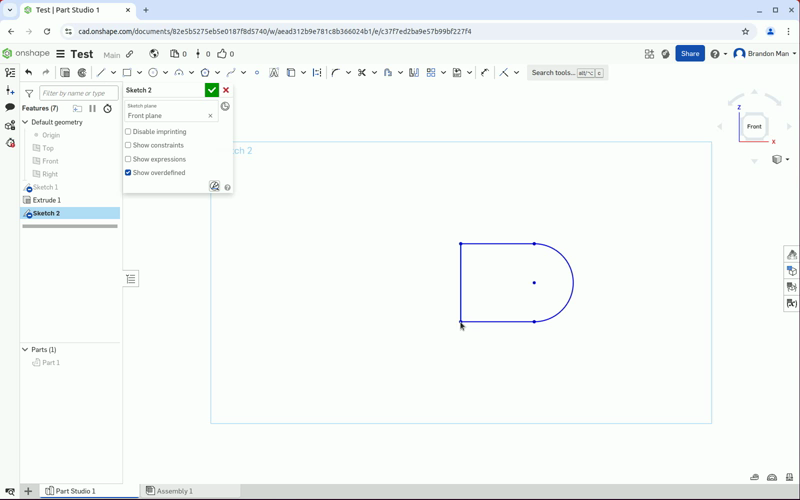
key_down(shift)
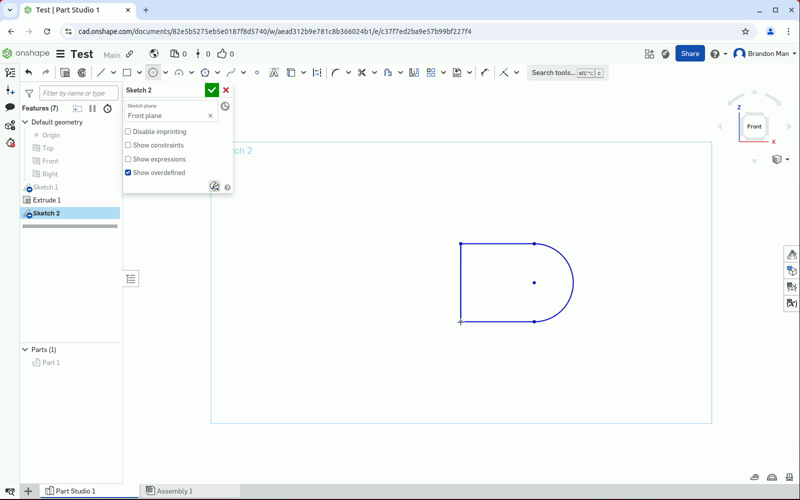
mouse_move(534, 282)
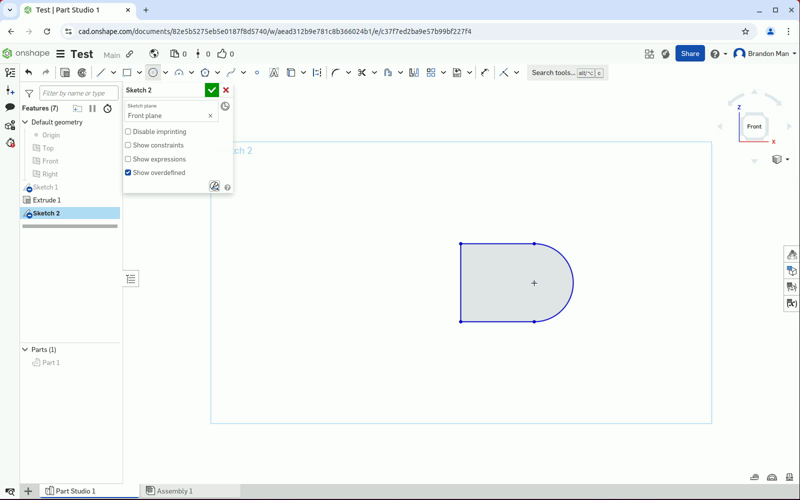
click(534, 282)
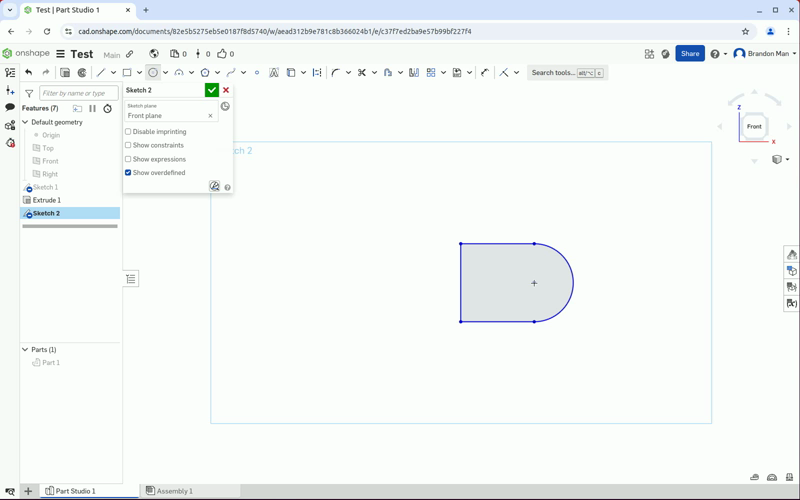
key_up(shift)
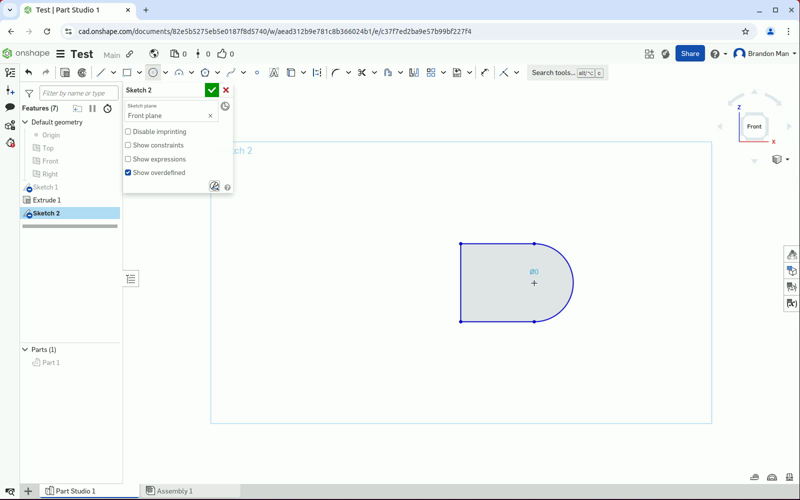
mouse_move(559, 282)
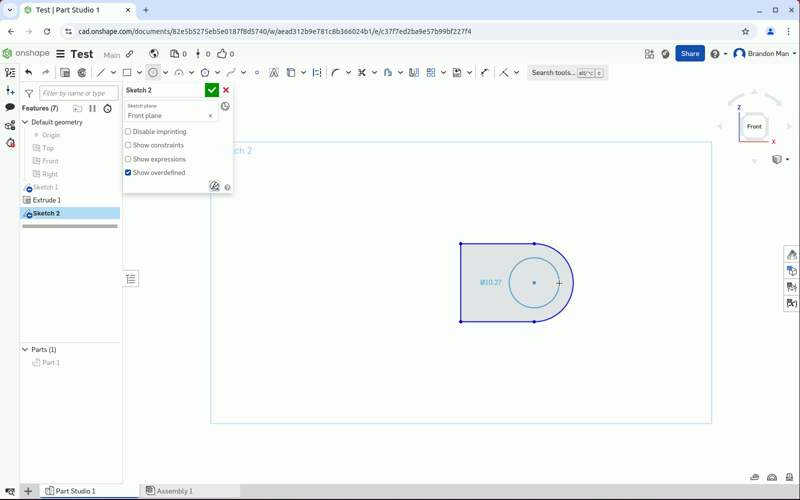
click(559, 282)
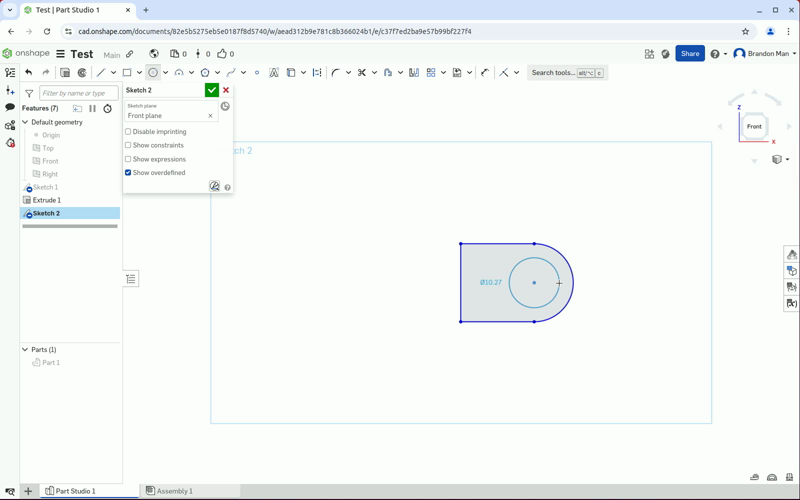
key(esc)
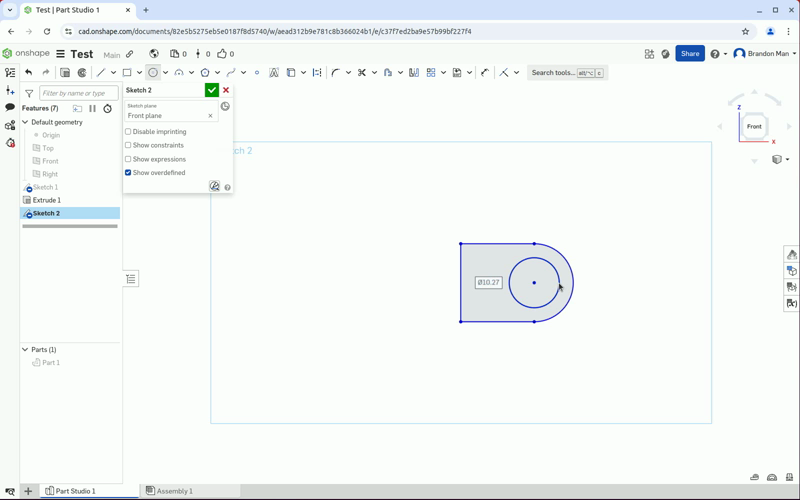
mouse_move(482, 249)
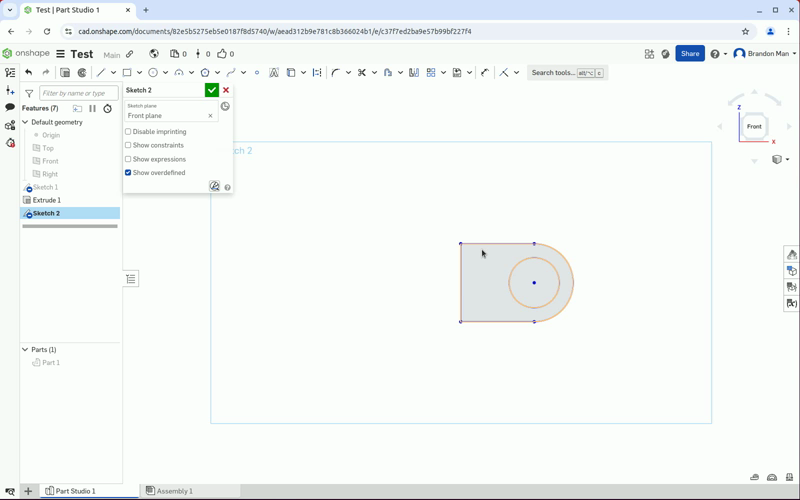
click(482, 249)
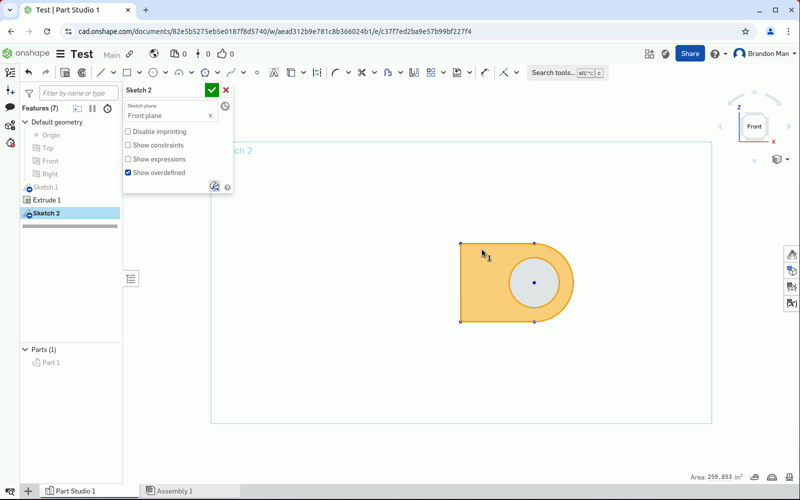
mouse_move(73, 352)
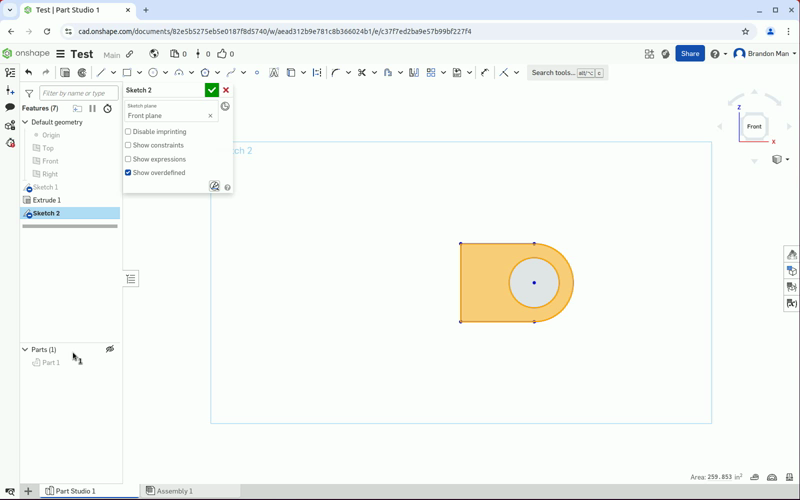
key(shift+y)
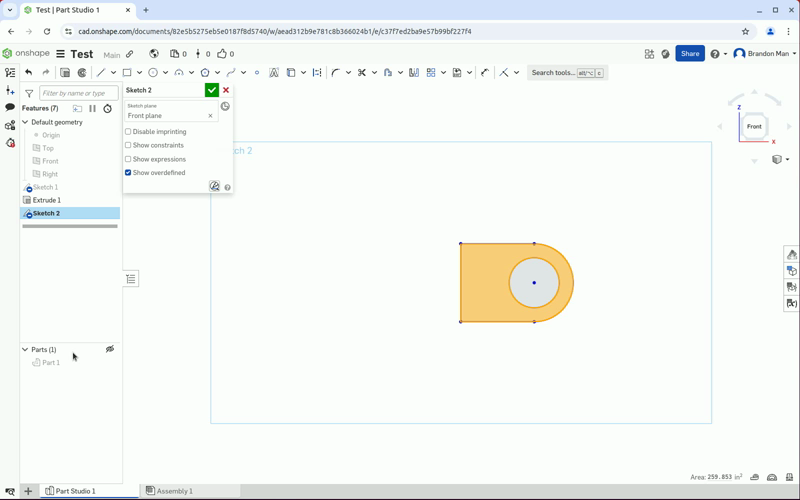
key(shift+e)
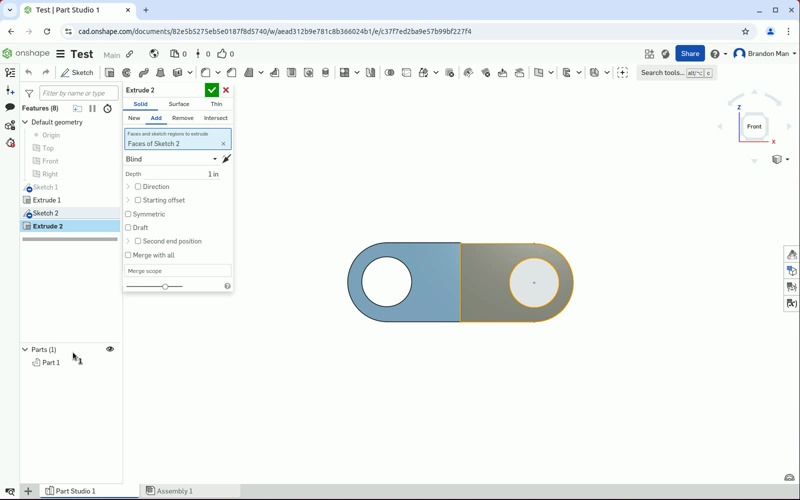
mouse_move(143, 106)
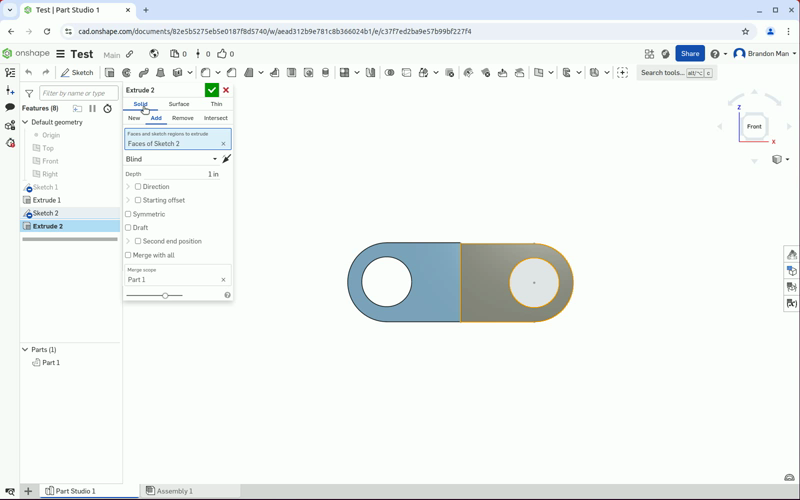
click(143, 106)
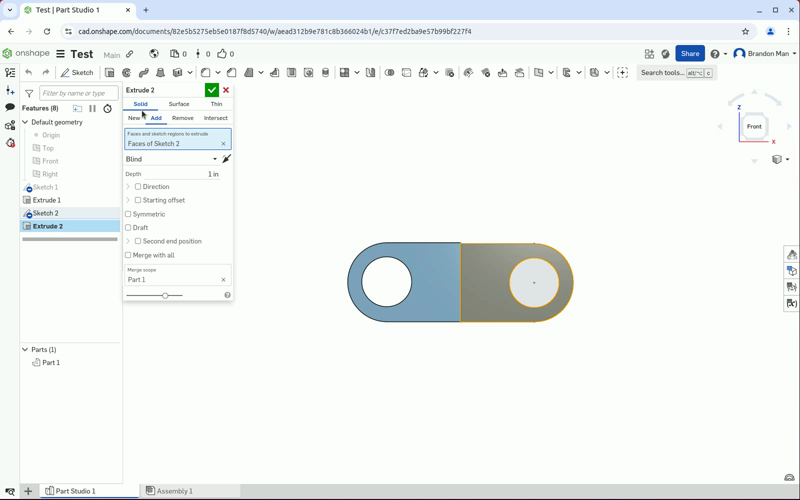
mouse_move(137, 120)
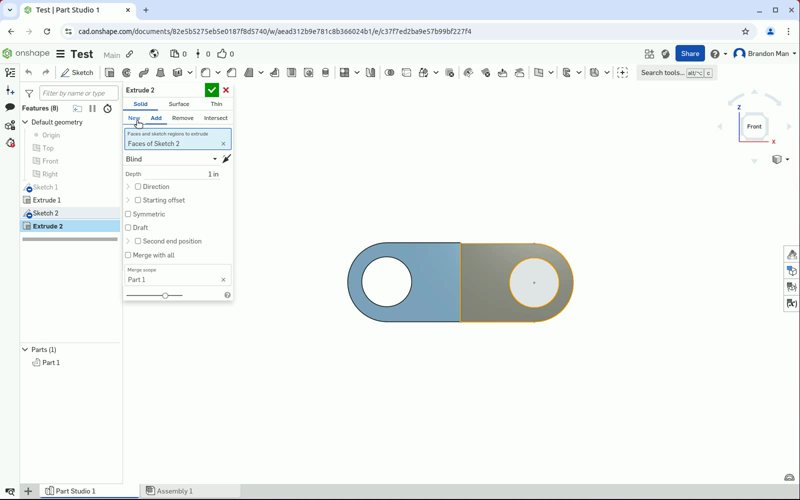
click(137, 120)
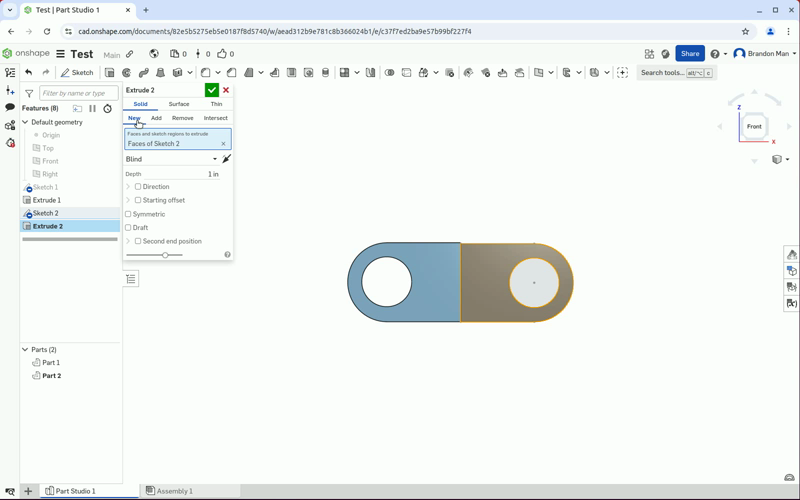
key(tab, 4)
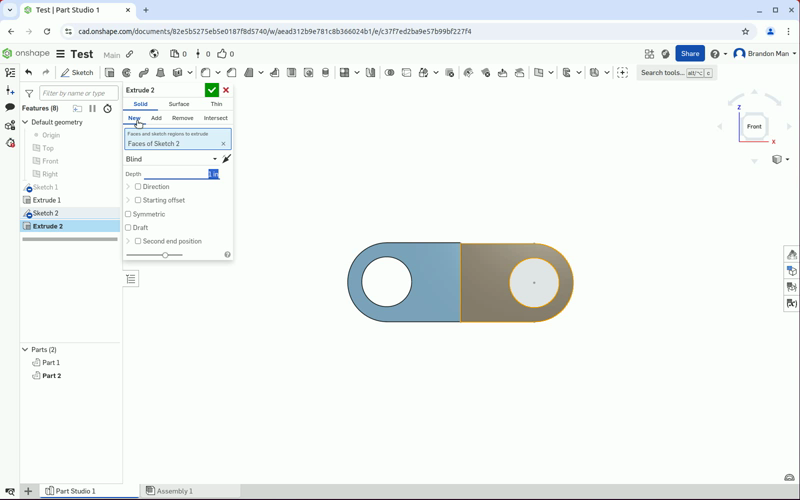
text(10.11)
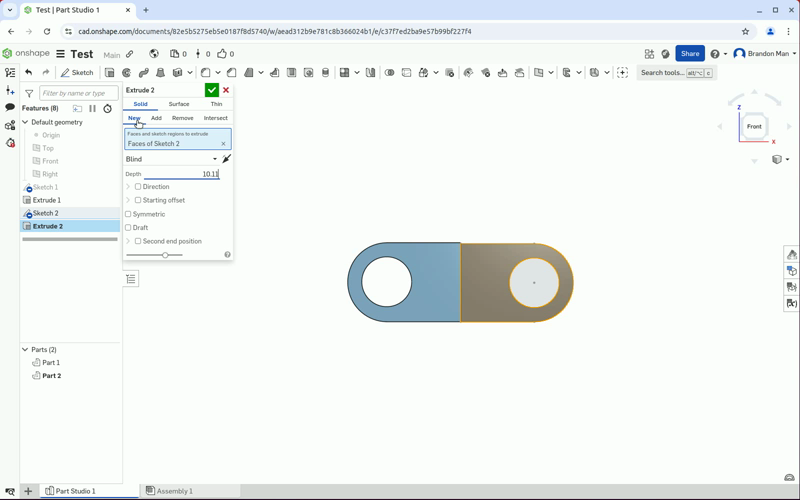
key(enter)
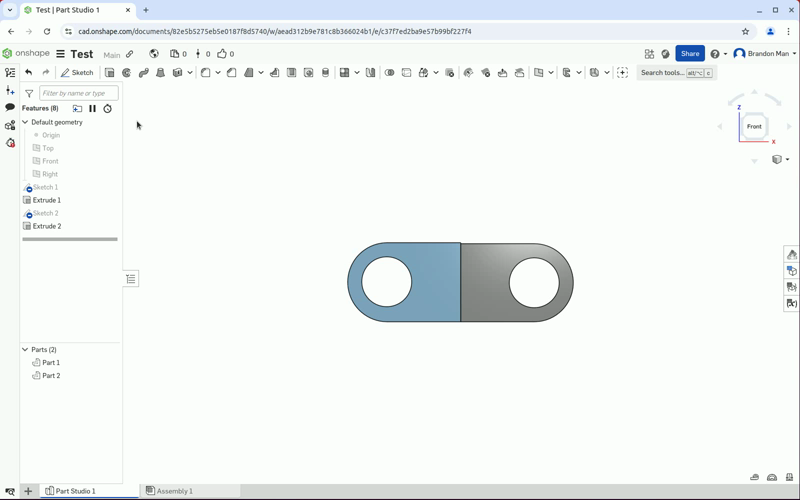
key(shift+h)
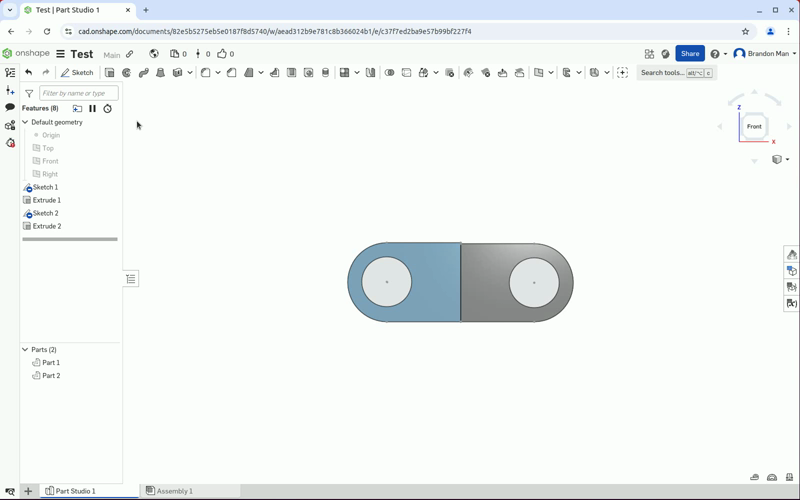
key(shift+h)
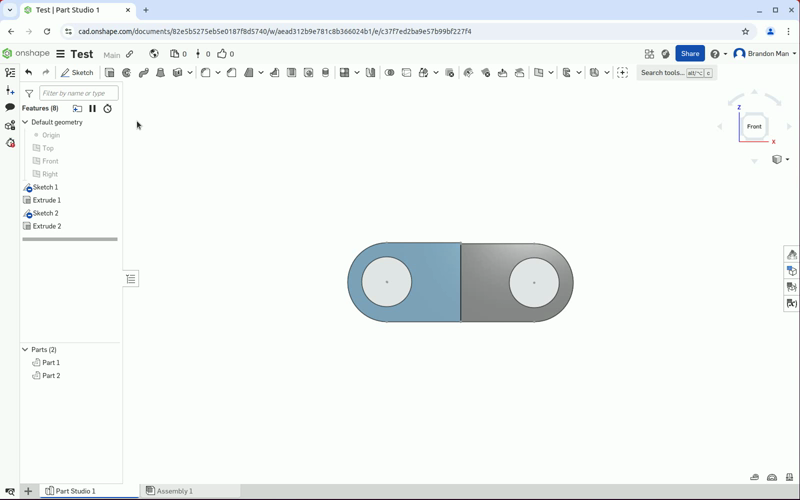
key(shift+7)
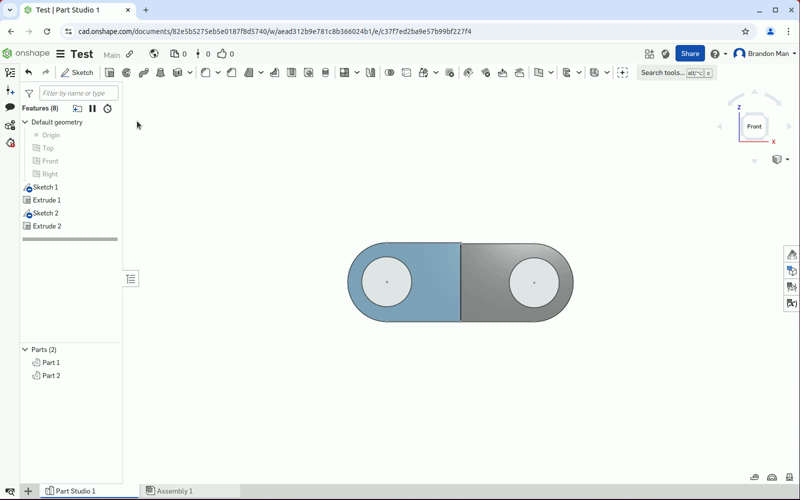
key(left, 2)
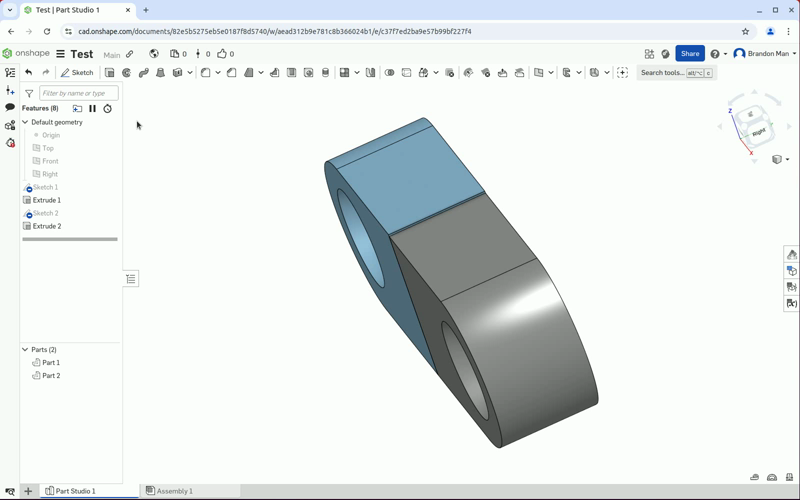
key(down, 2)
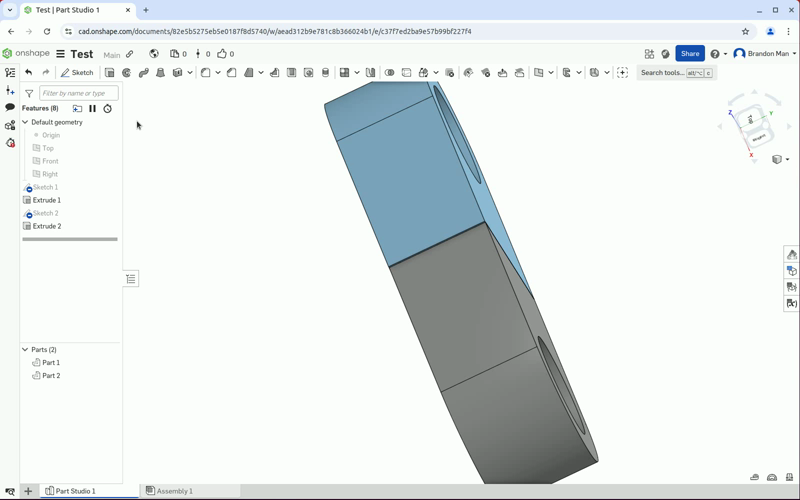
key(up, 2)
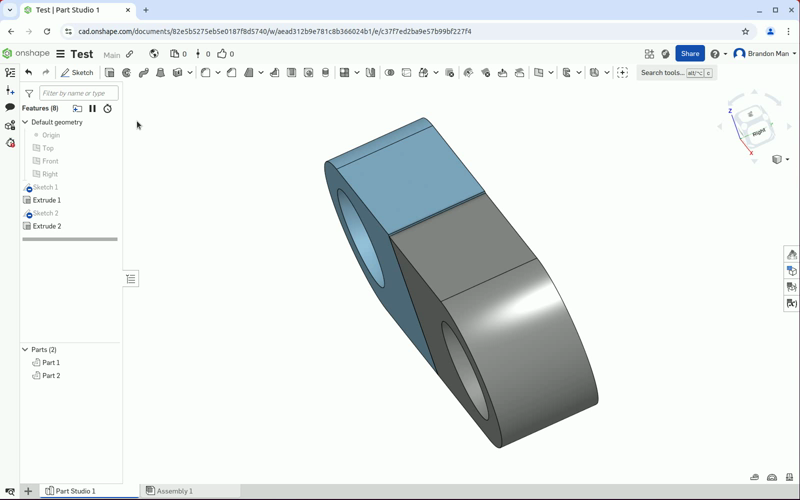
key(right, 2)
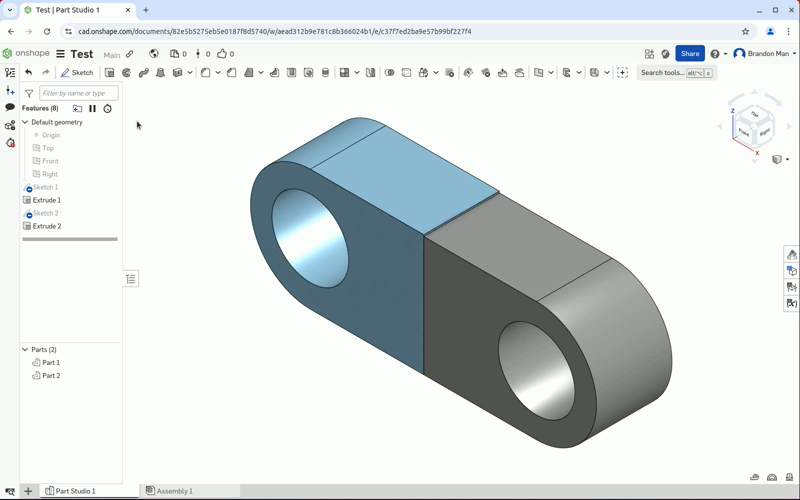
mouse_move(73, 189)
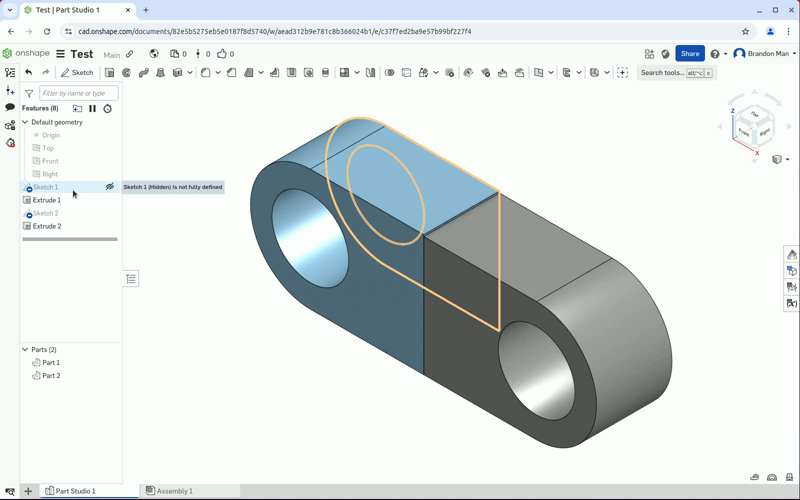
click(73, 189)